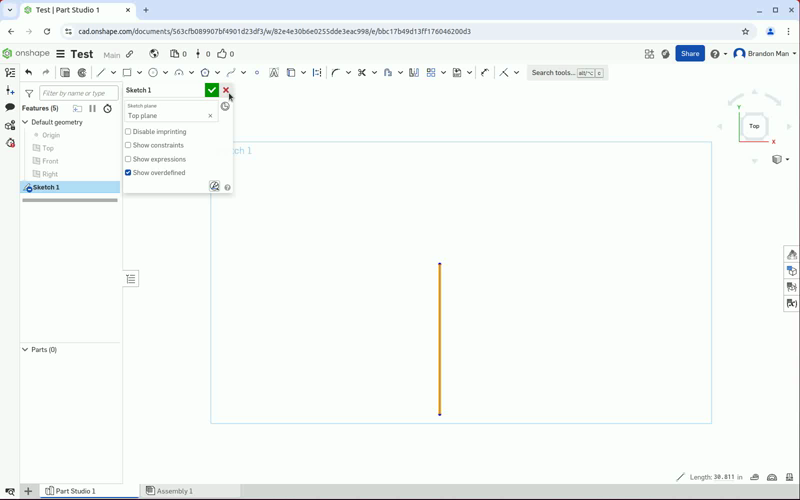
key(shift+h)
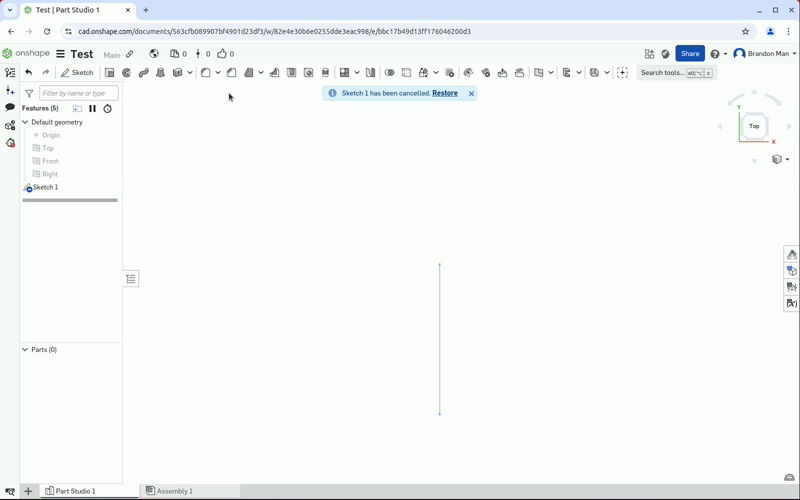
mouse_move(73, 352)
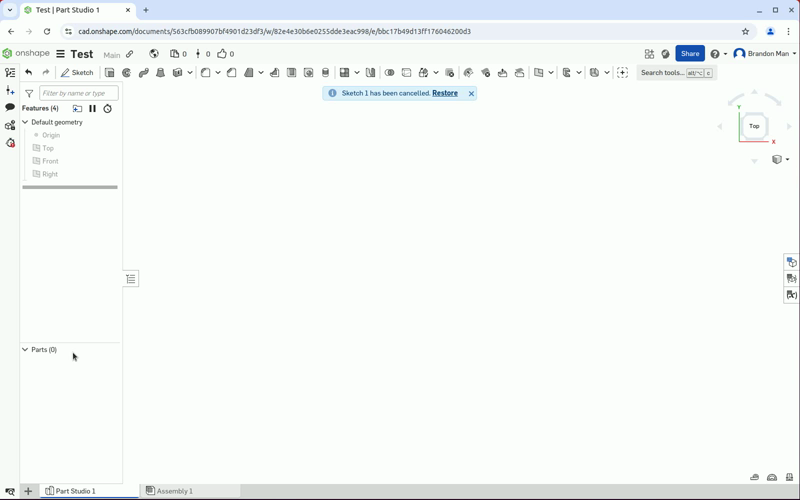
key(y)
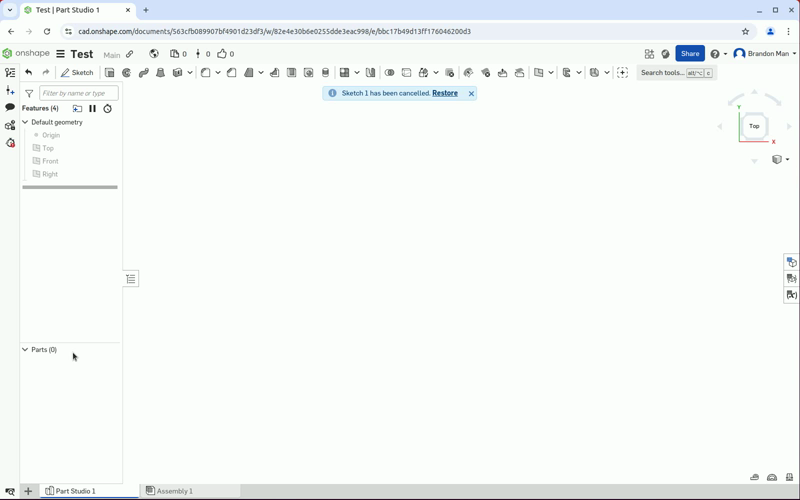
key(shift+p)
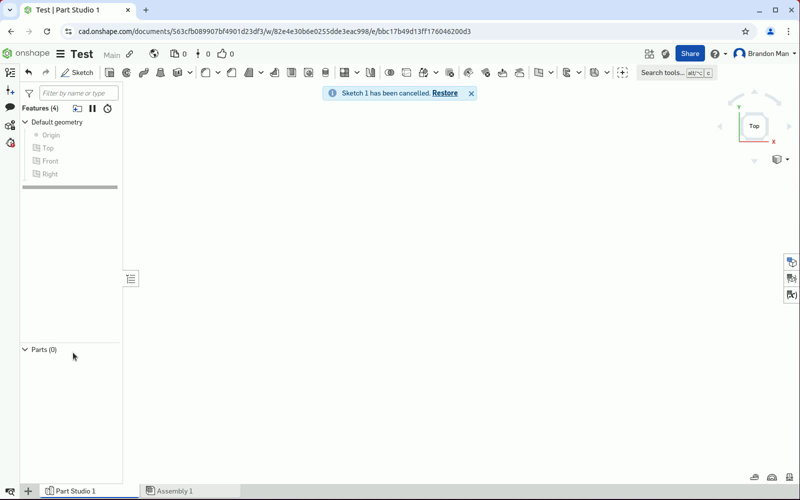
key(space)
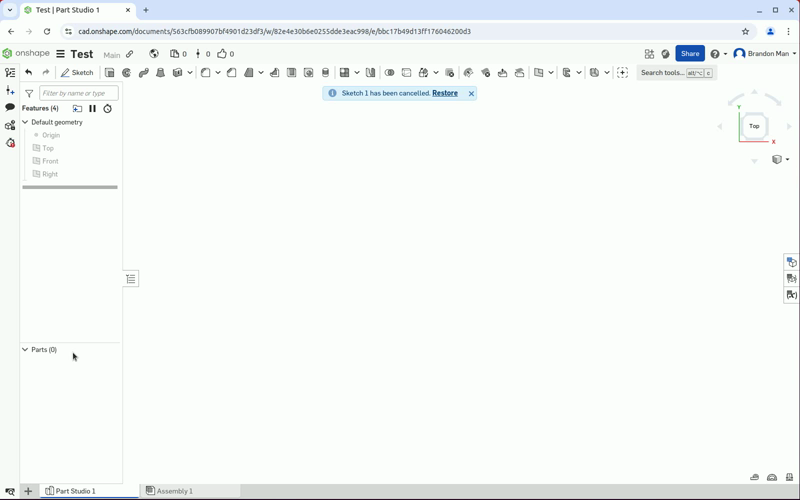
key_down(shift)
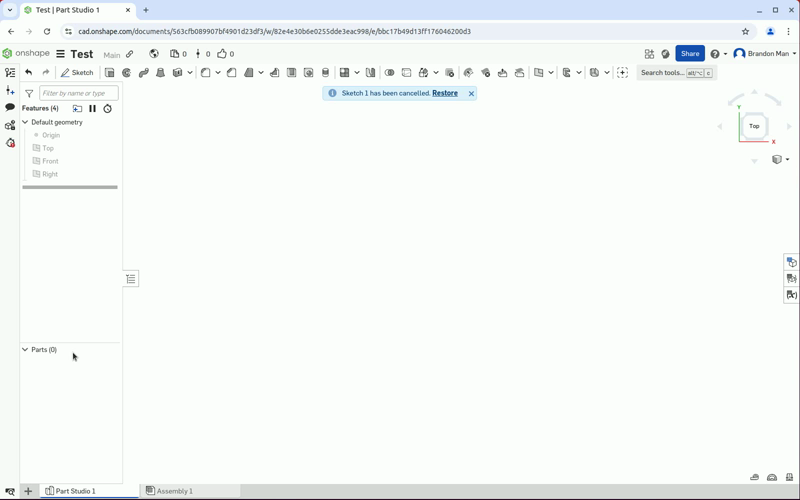
key(up)
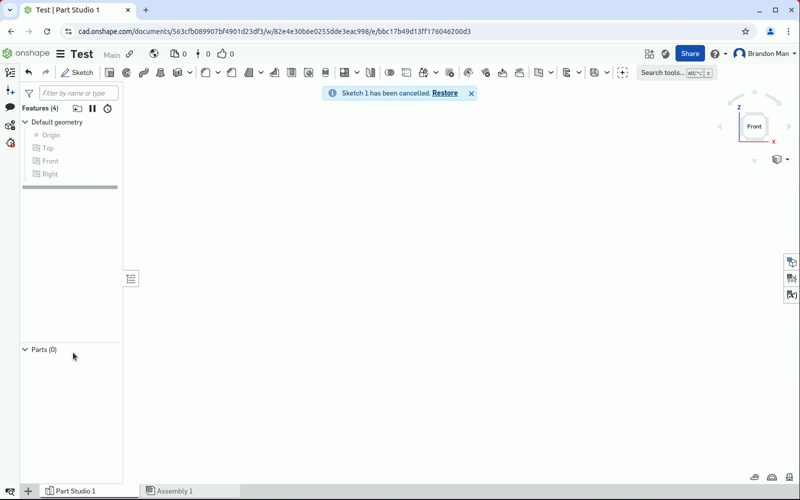
key_up(shift)
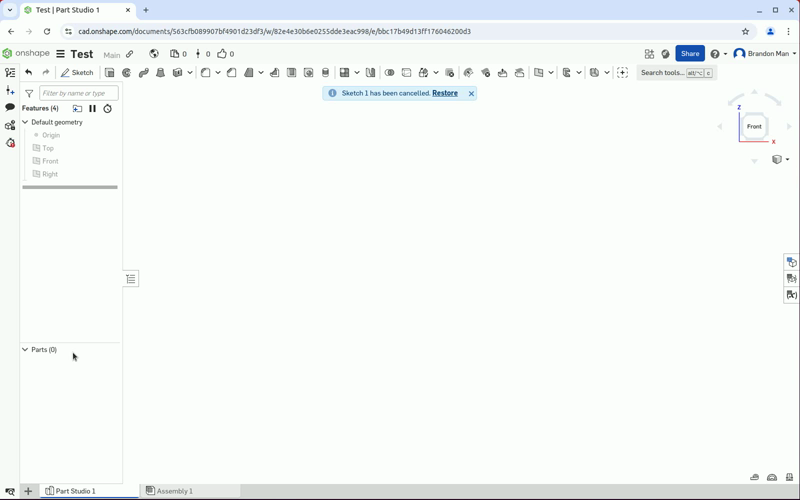
mouse_move(73, 352)
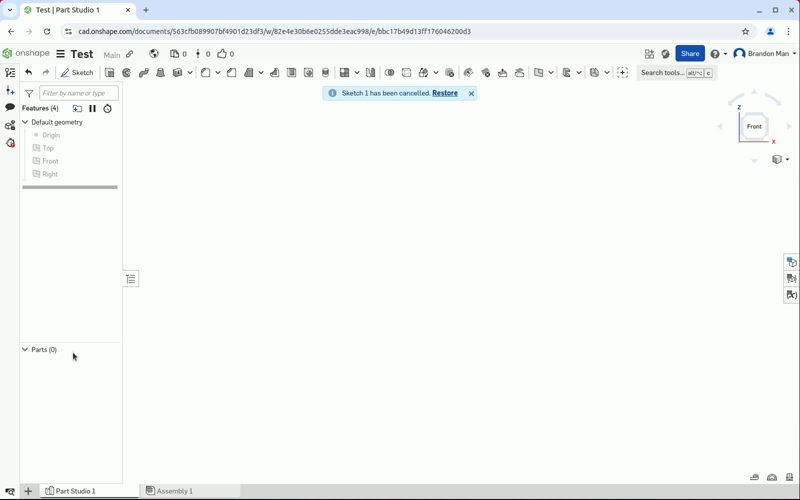
key(shift+y)
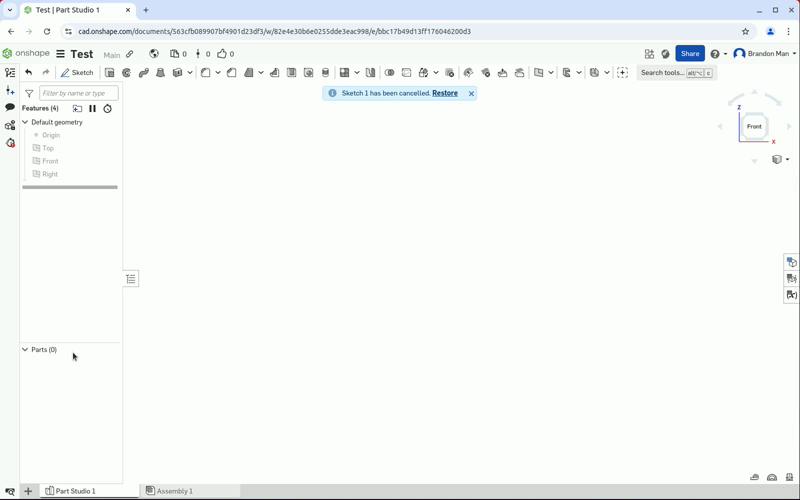
key(shift+s)
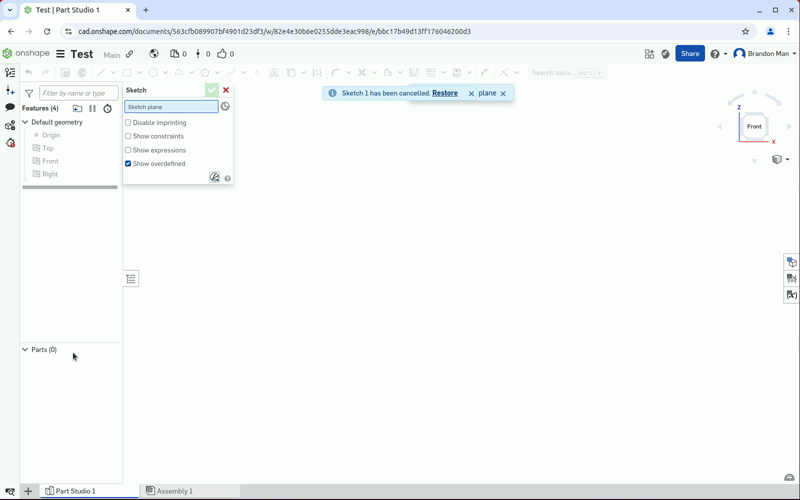
mouse_move(73, 163)
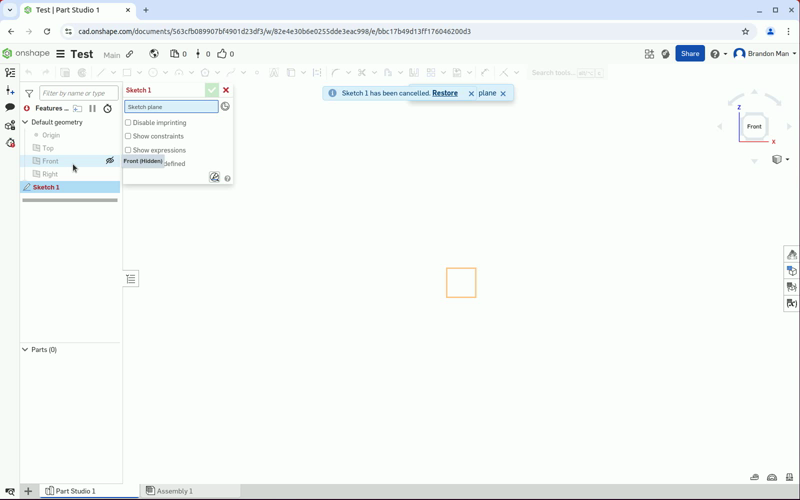
click(73, 163)
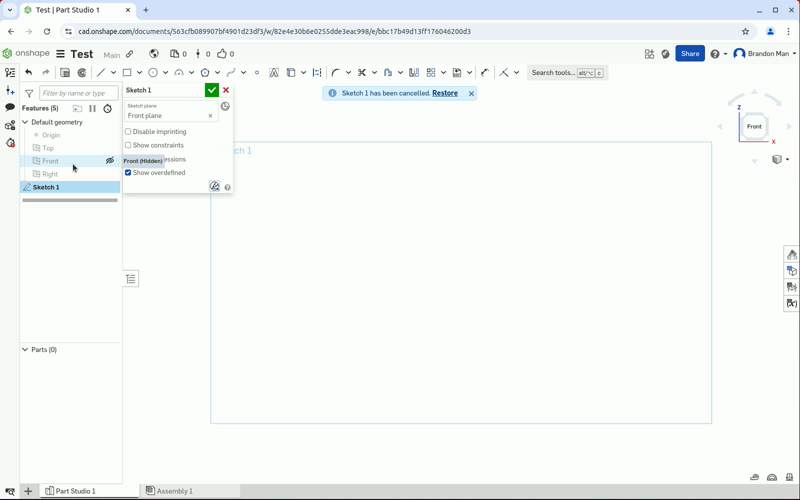
mouse_move(73, 352)
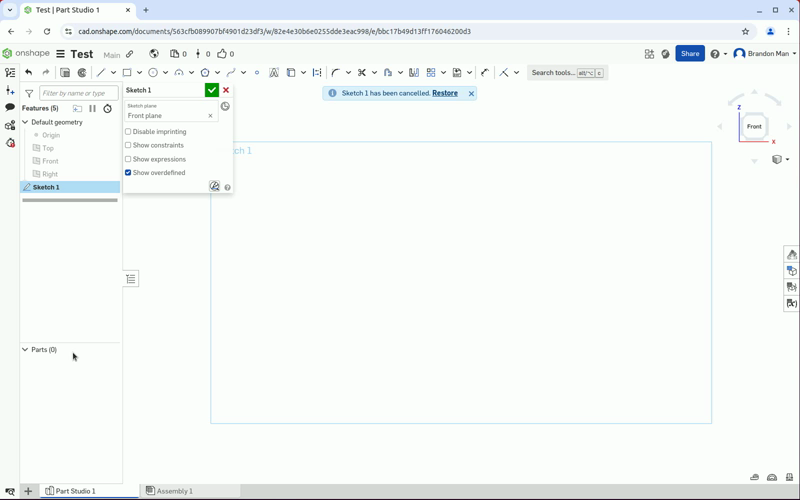
key(y)
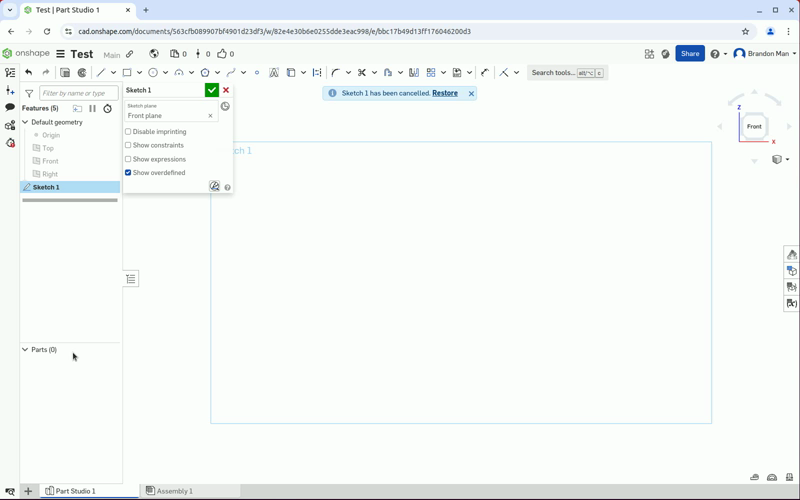
key(l)
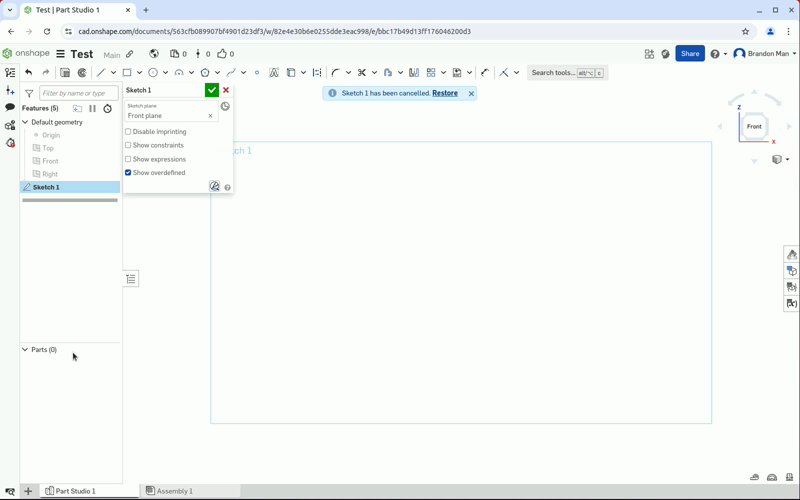
key_down(shift)
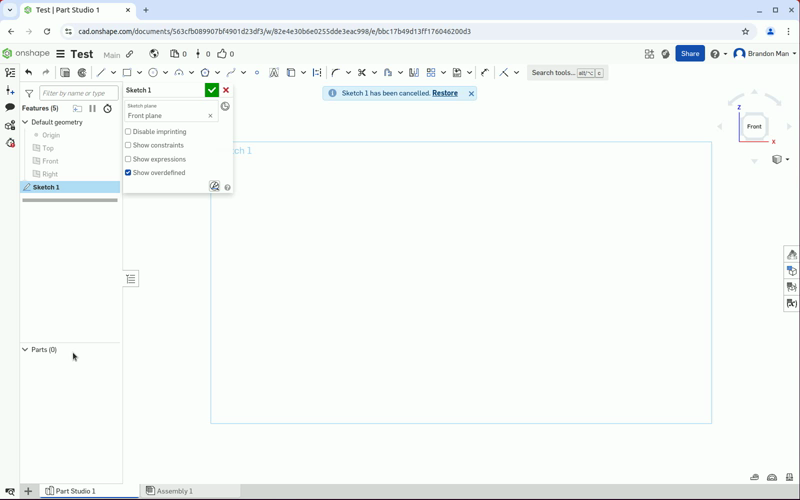
mouse_move(348, 313)
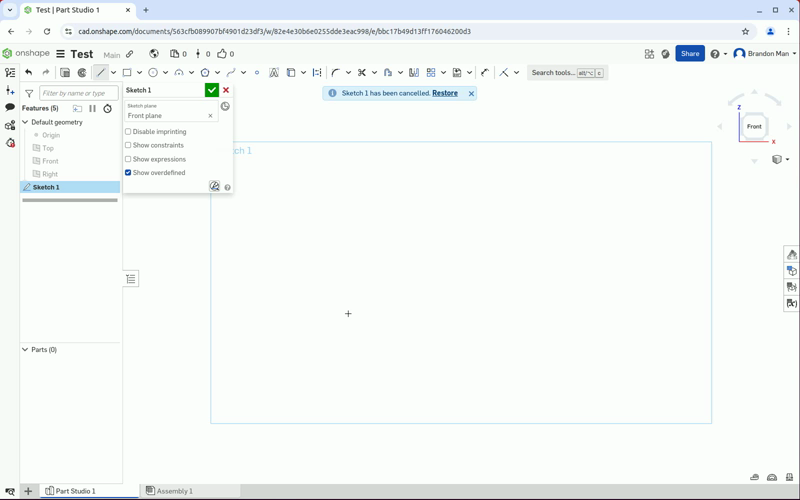
click(348, 313)
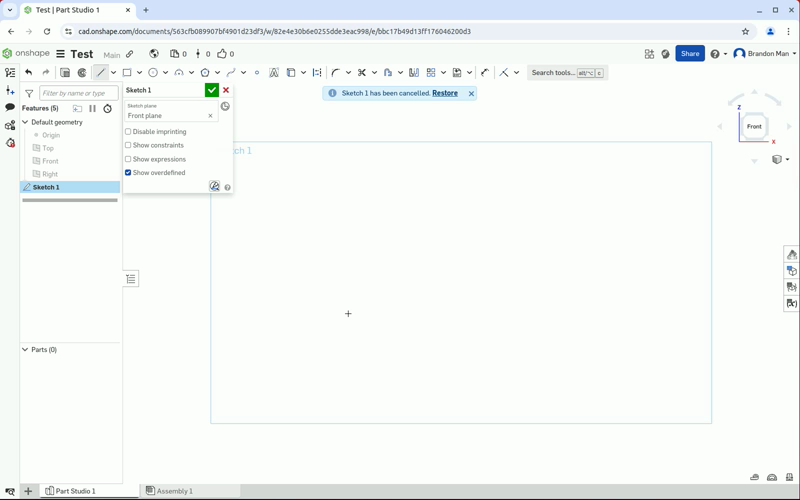
key_up(shift)
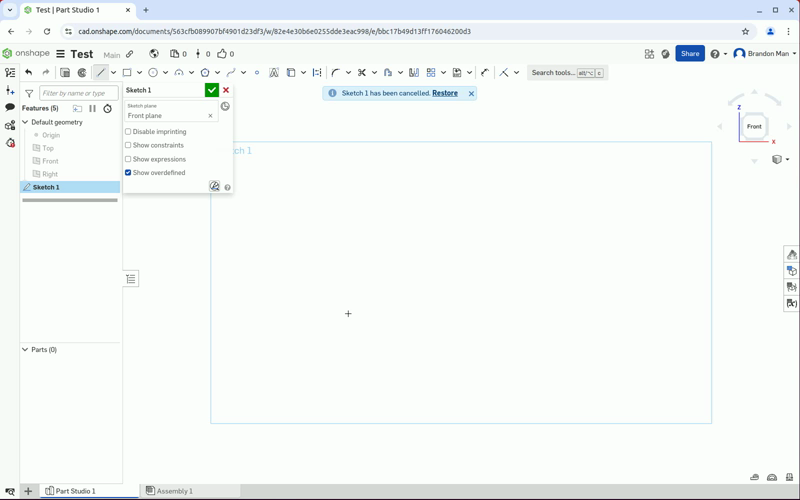
key_down(shift)
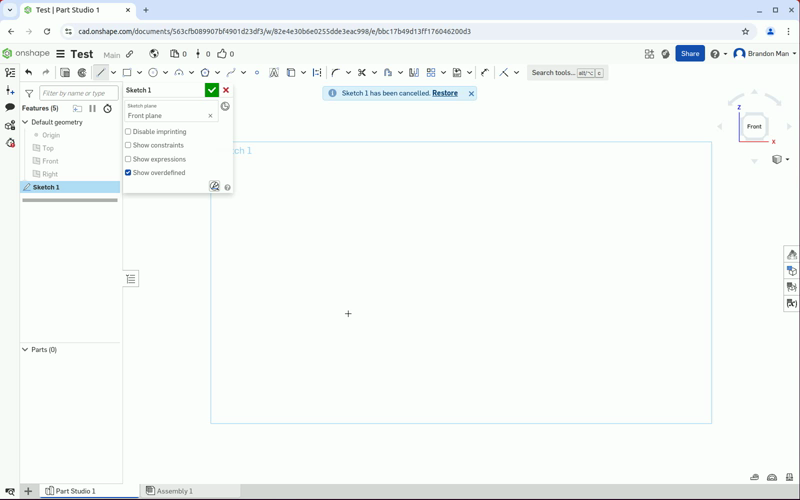
mouse_move(542, 313)
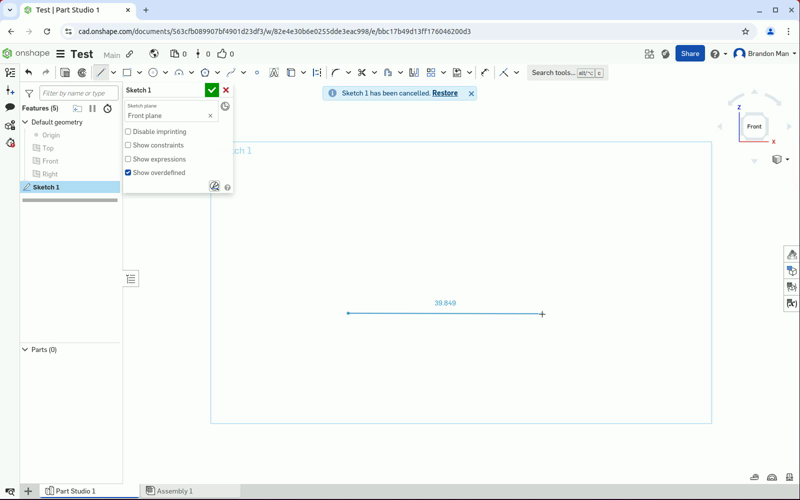
click(542, 313)
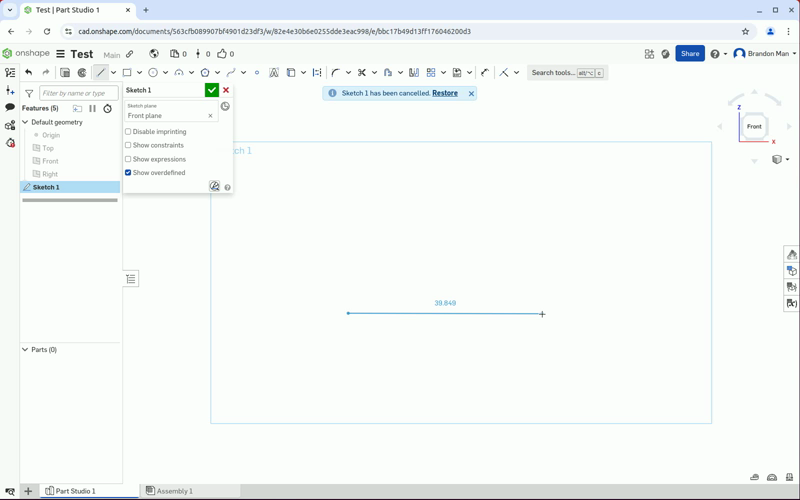
key_up(shift)
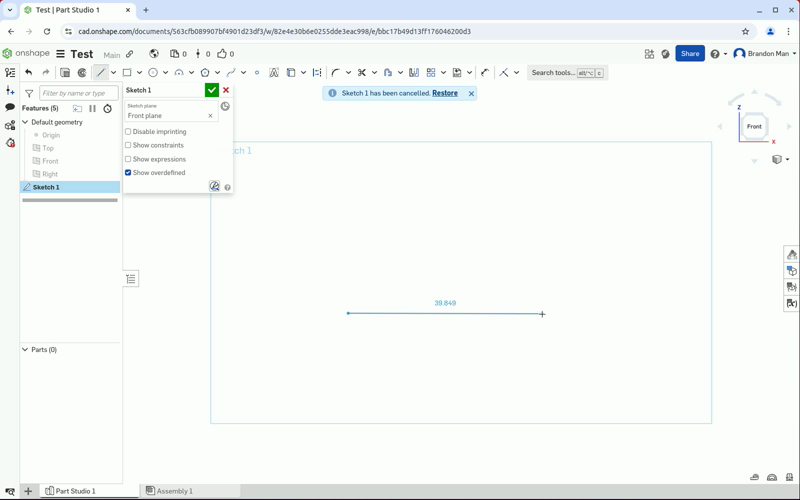
key_down(shift)
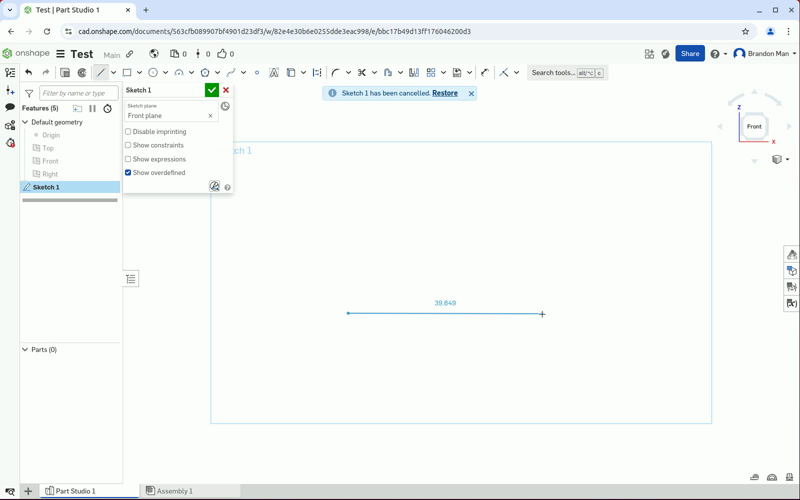
mouse_move(572, 313)
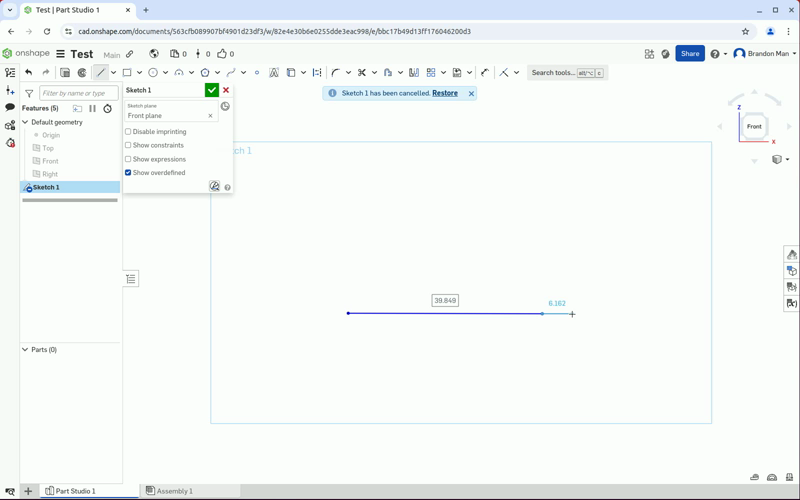
mouse_move(542, 266)
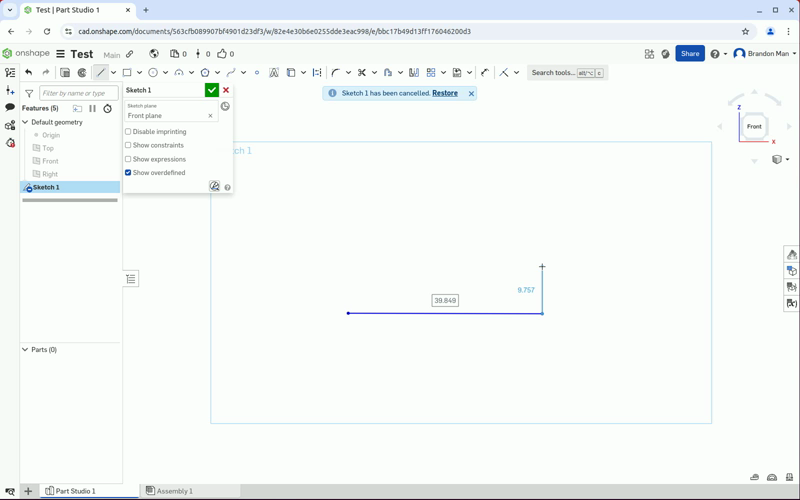
click(542, 266)
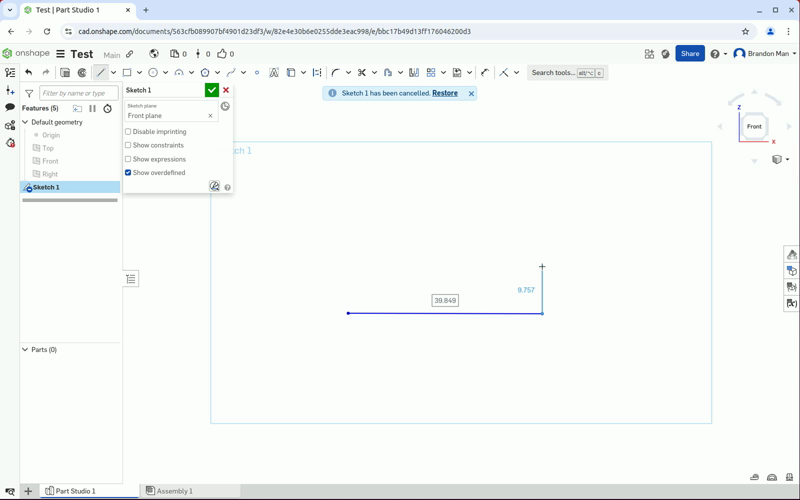
key_up(shift)
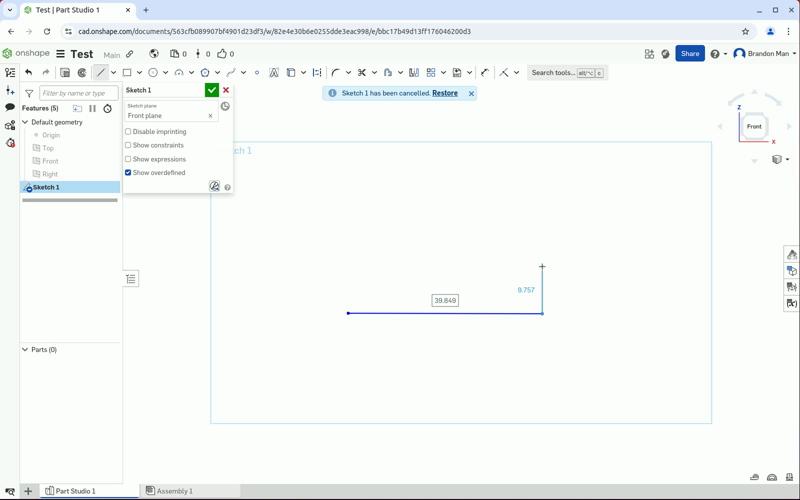
key_down(shift)
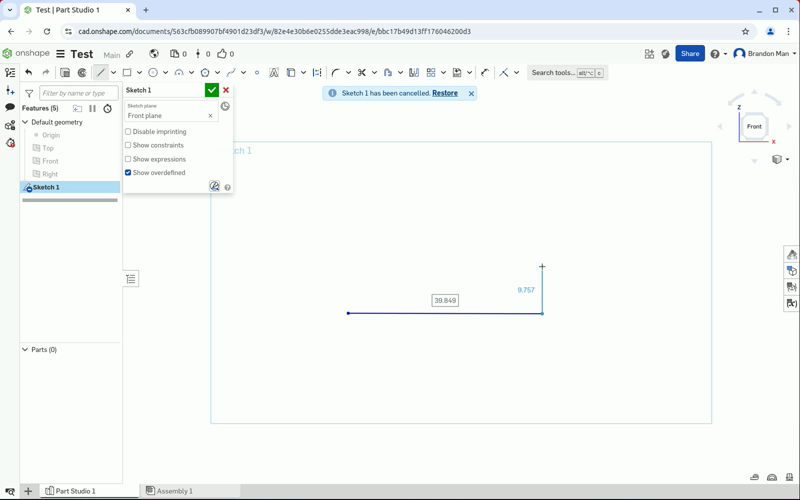
mouse_move(348, 266)
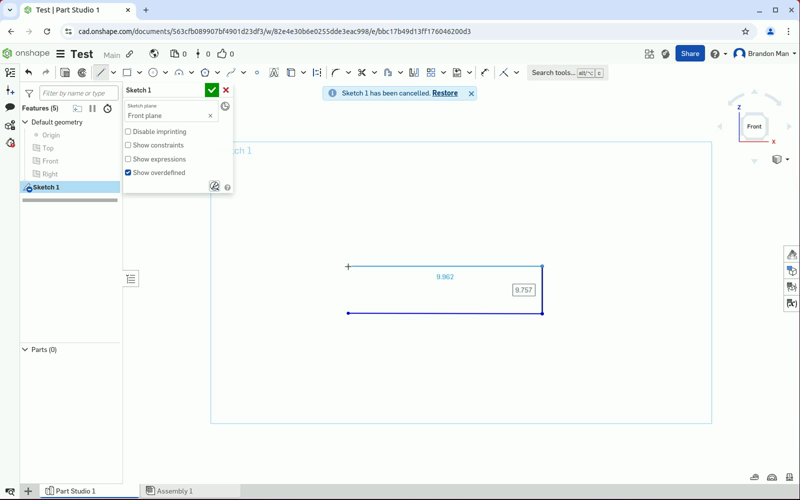
click(348, 266)
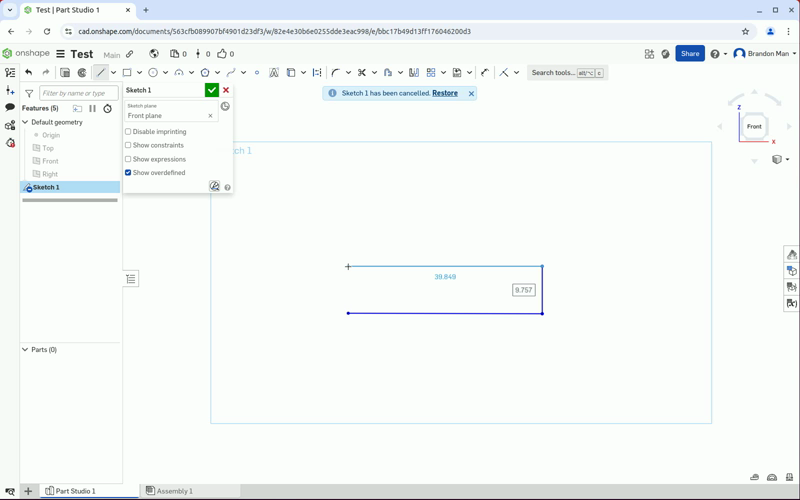
key_up(shift)
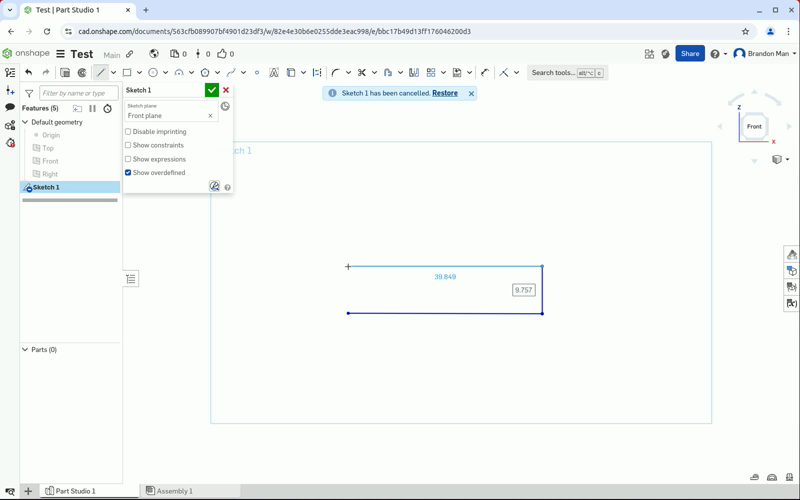
mouse_move(378, 266)
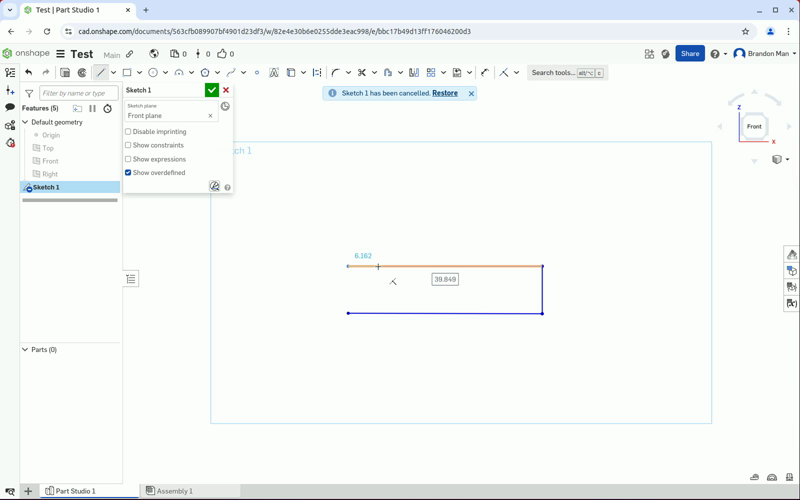
key_down(shift)
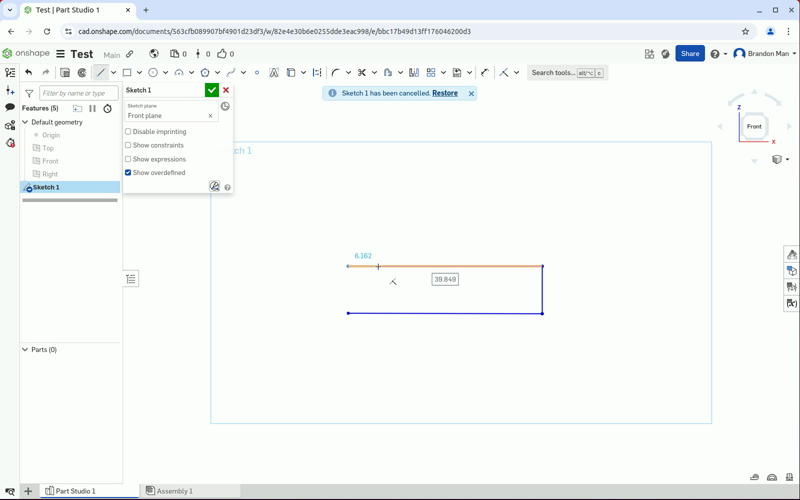
mouse_move(348, 313)
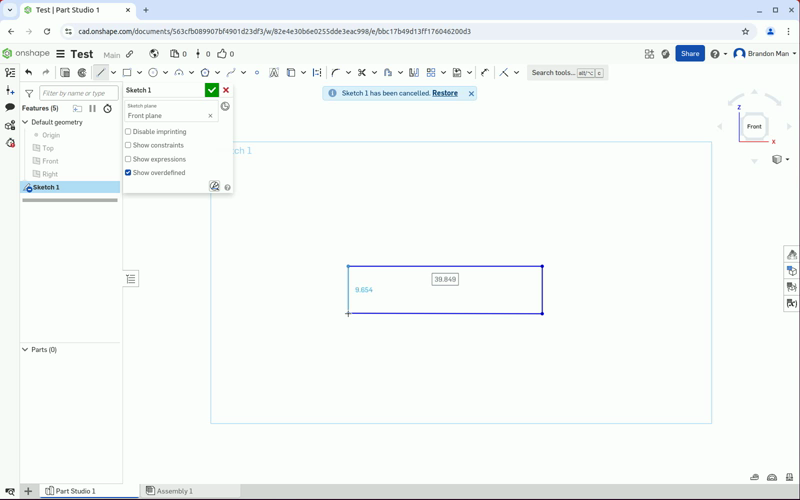
key_up(shift)
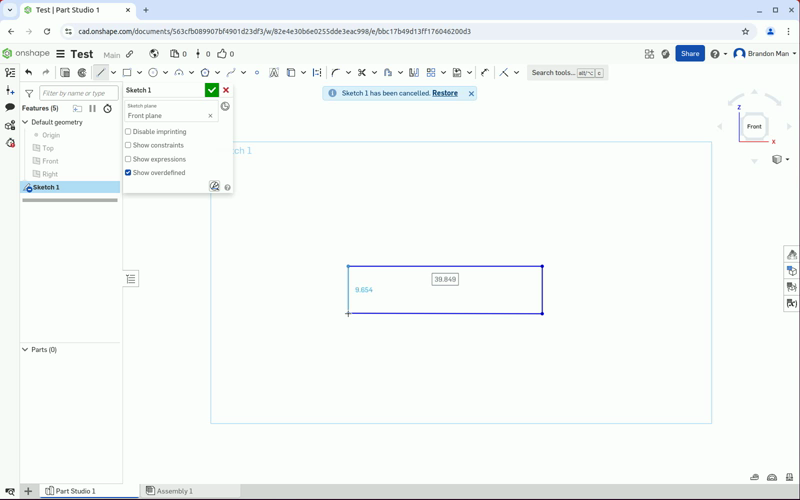
click(348, 313)
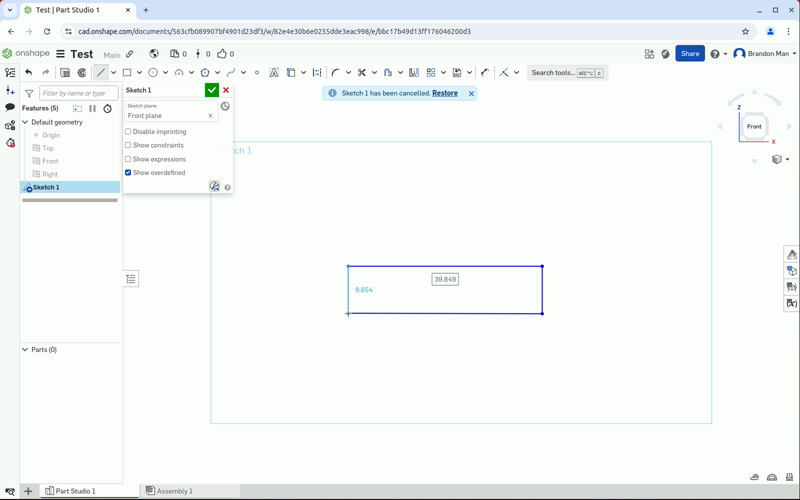
key(esc)
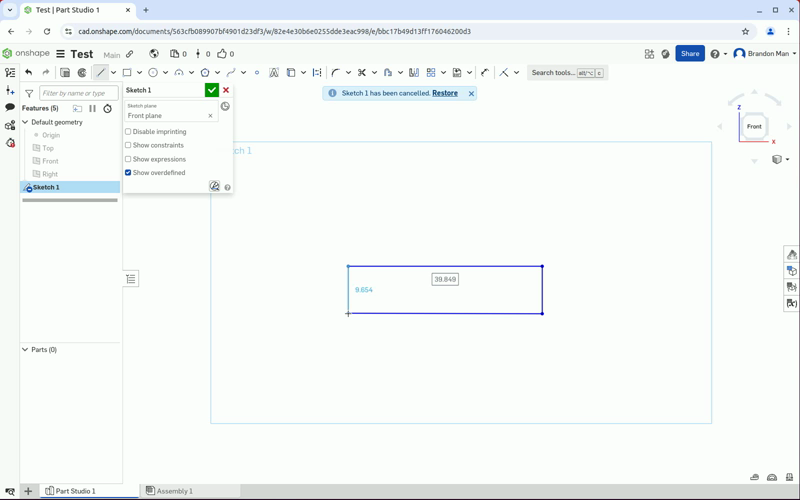
mouse_move(379, 294)
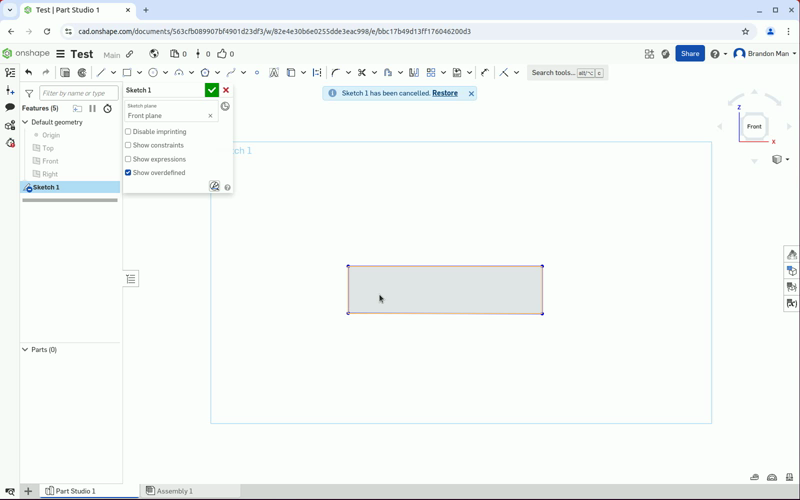
click(379, 294)
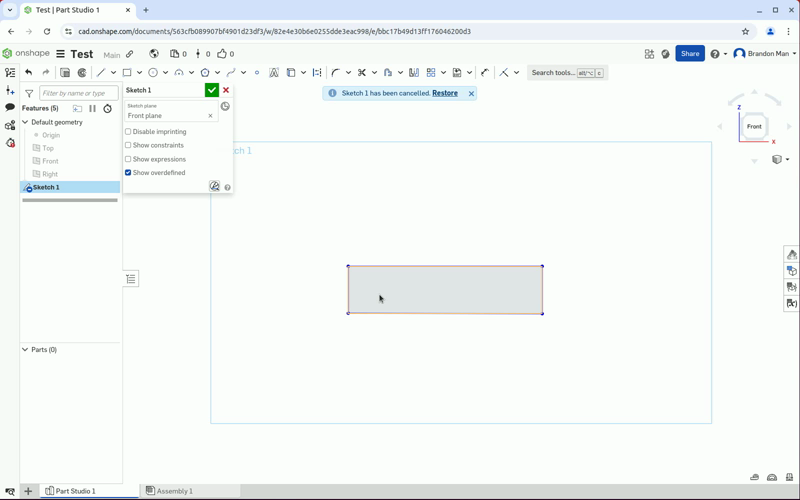
mouse_move(73, 352)
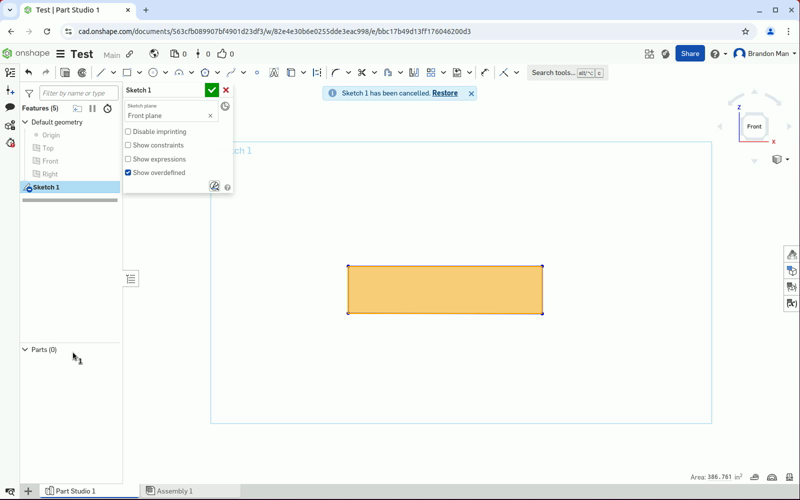
key(shift+y)
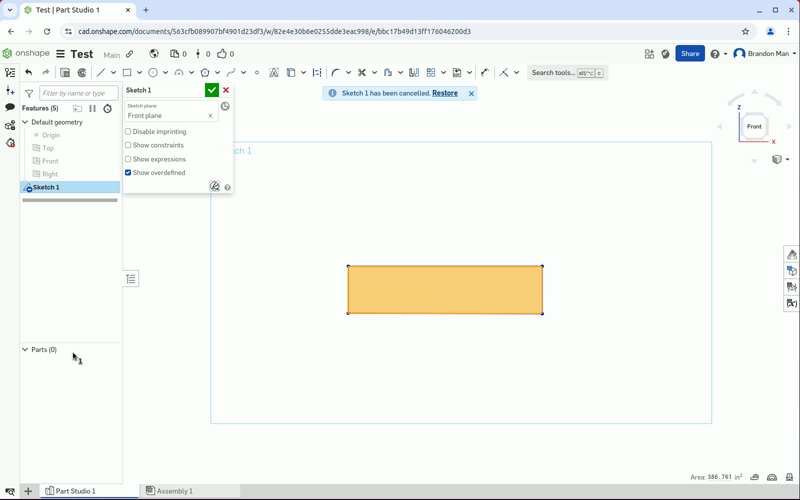
key(shift+e)
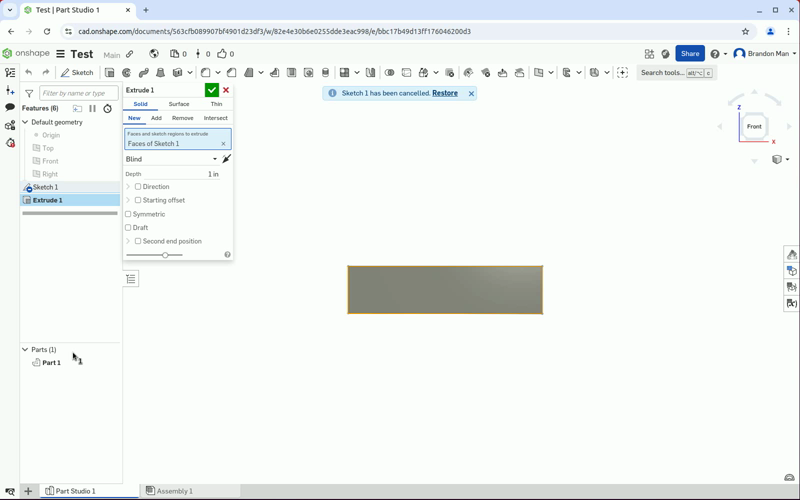
mouse_move(143, 106)
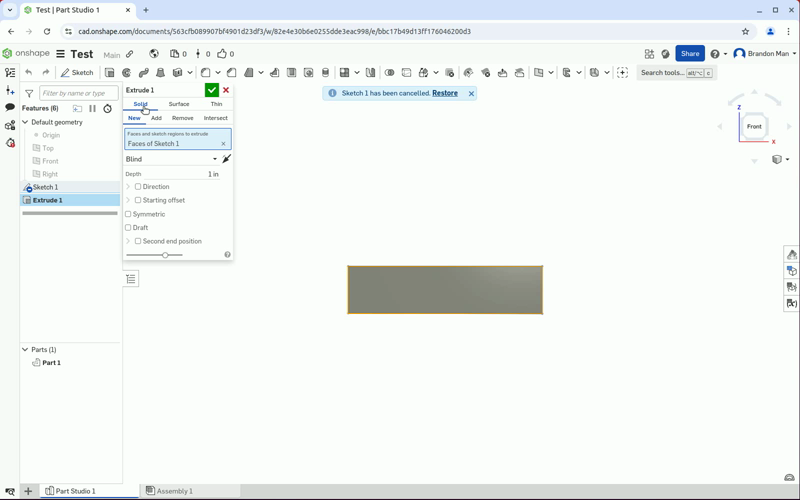
click(143, 106)
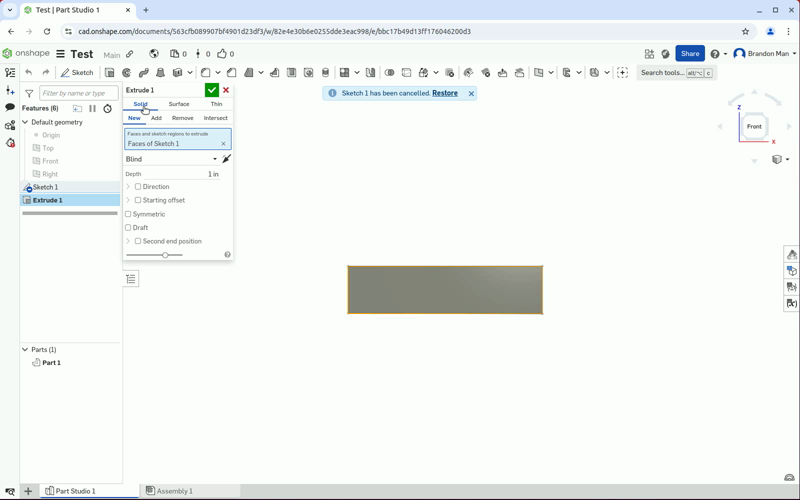
mouse_move(137, 120)
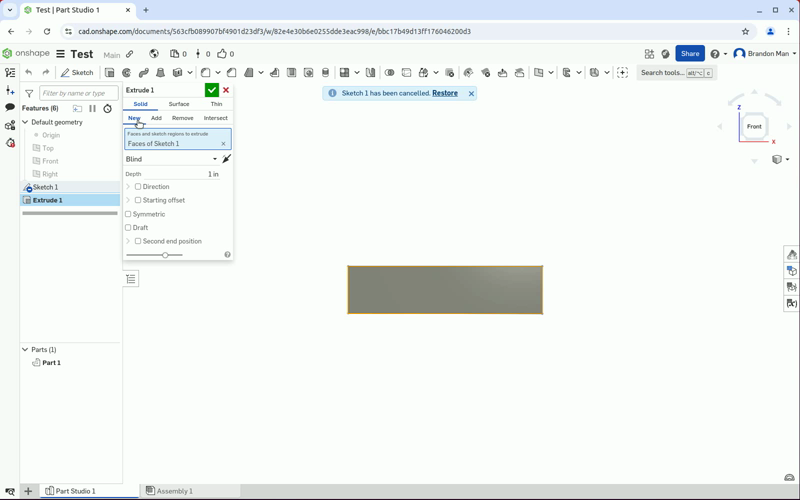
click(137, 120)
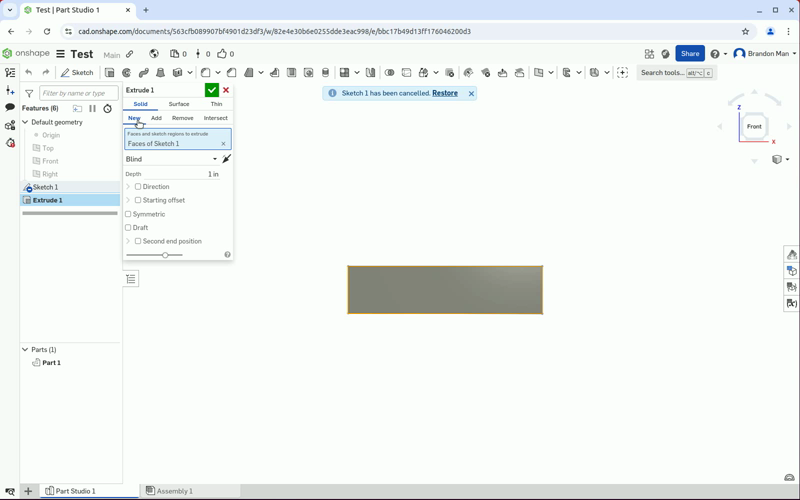
key(tab, 4)
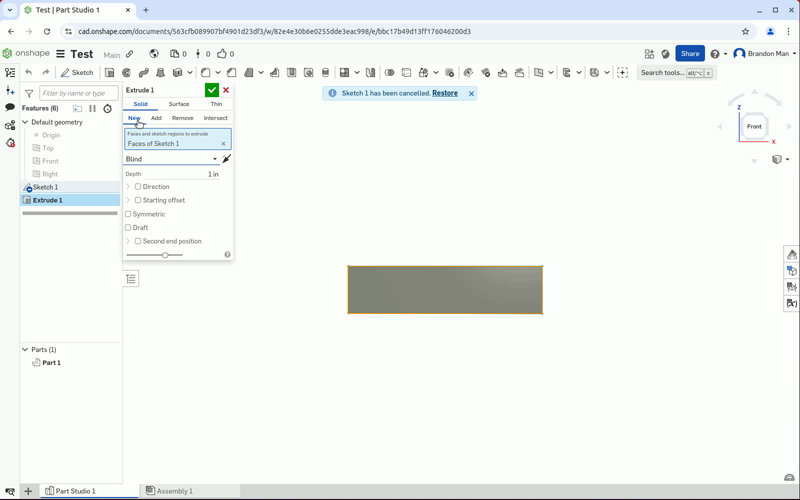
text(1.926)
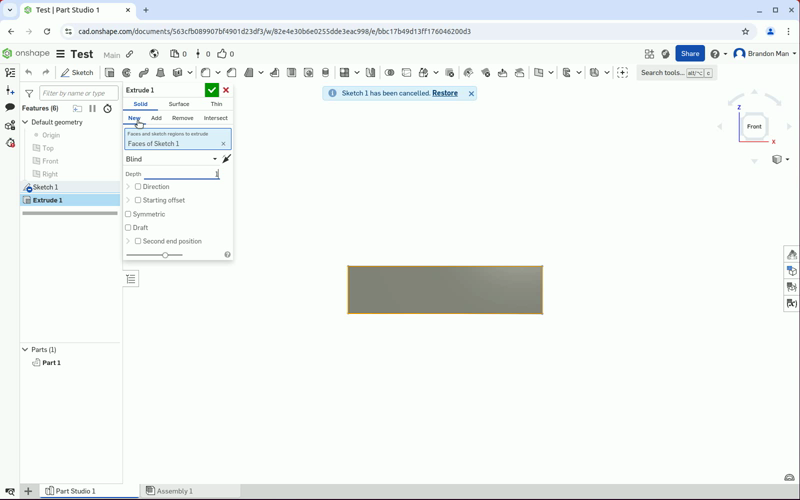
key(enter)
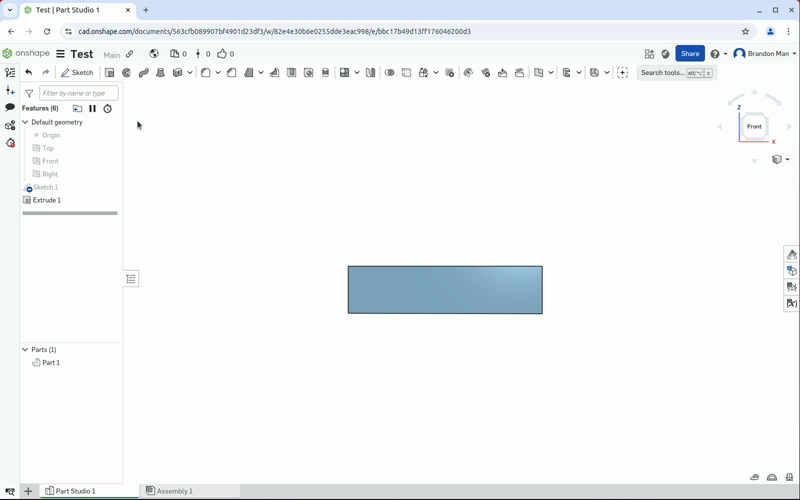
key(shift+h)
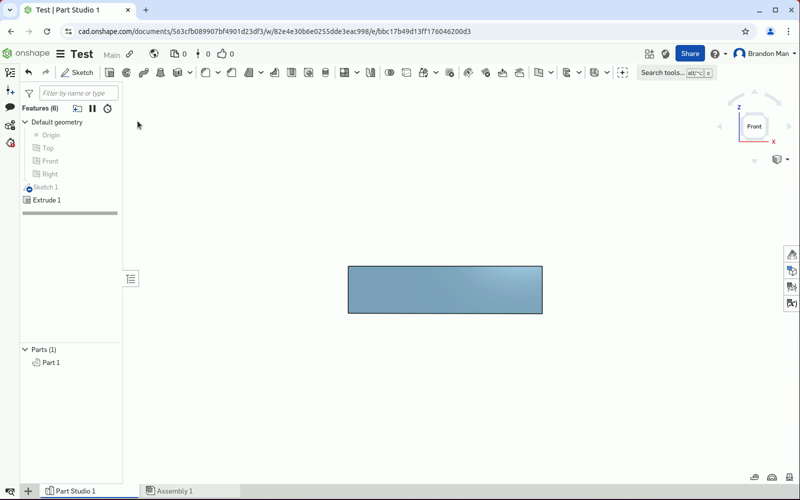
key(shift+h)
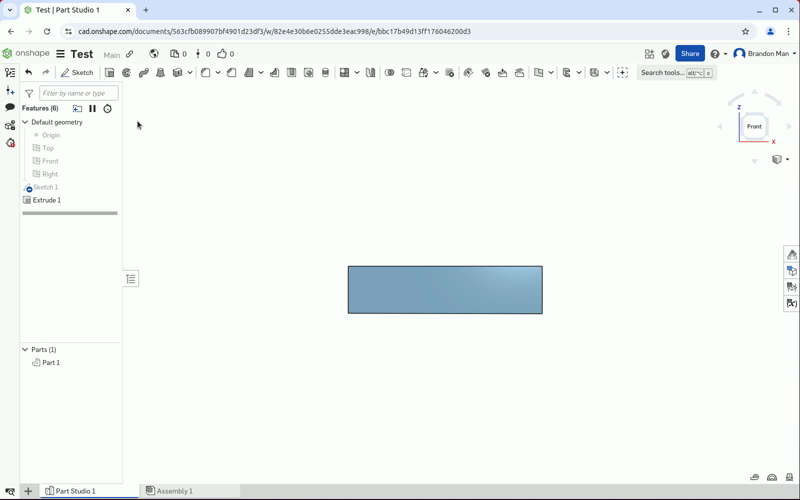
mouse_move(73, 189)
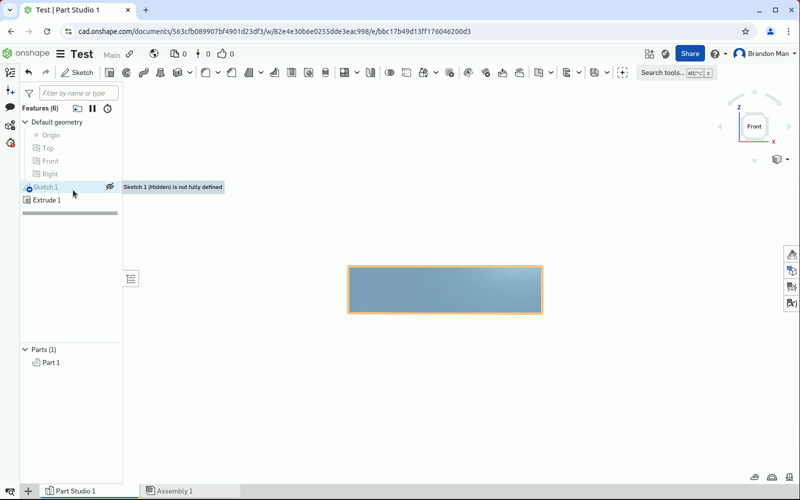
click(73, 189)
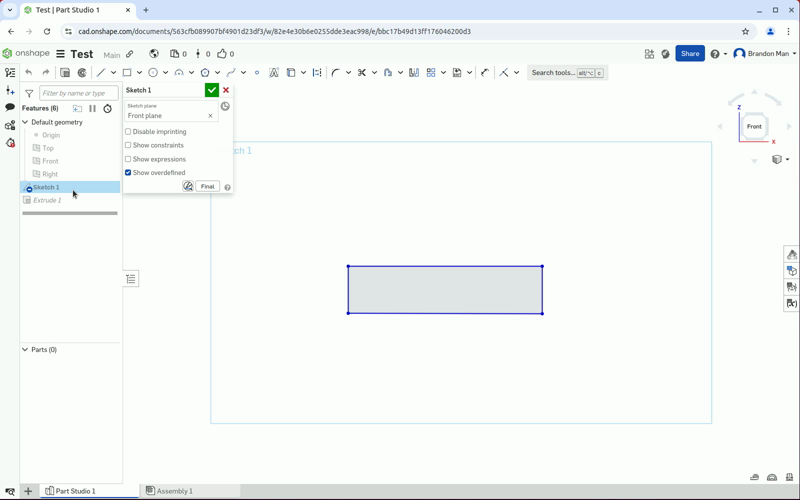
mouse_move(229, 92)
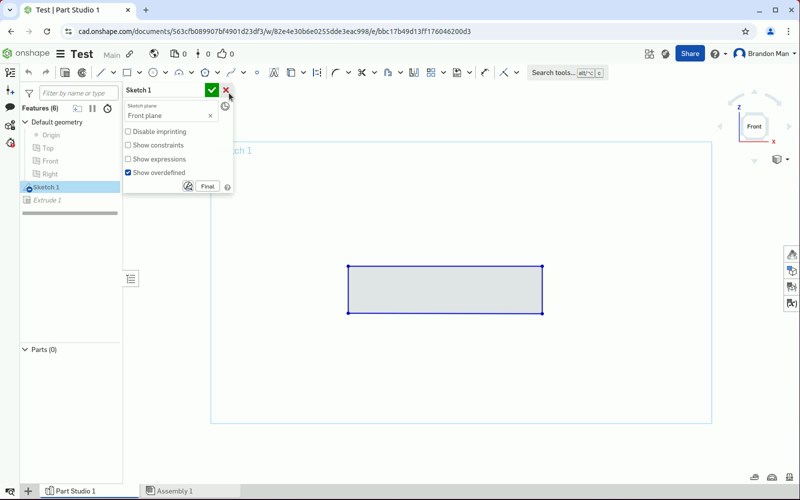
click(229, 92)
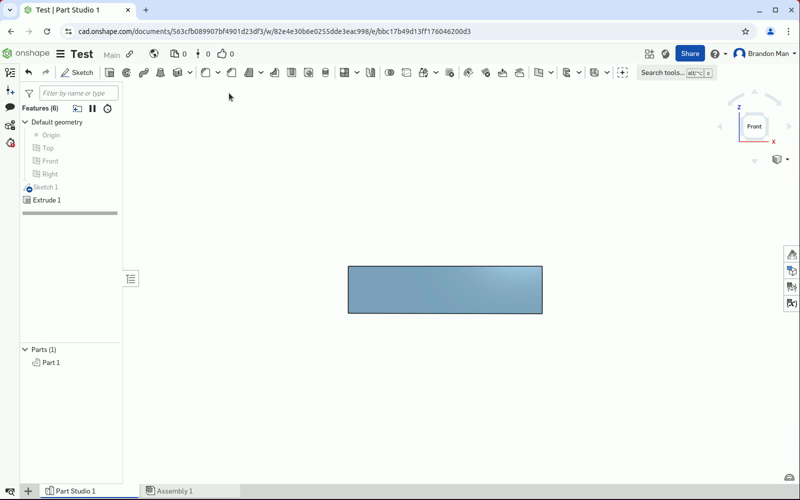
mouse_move(541, 75)
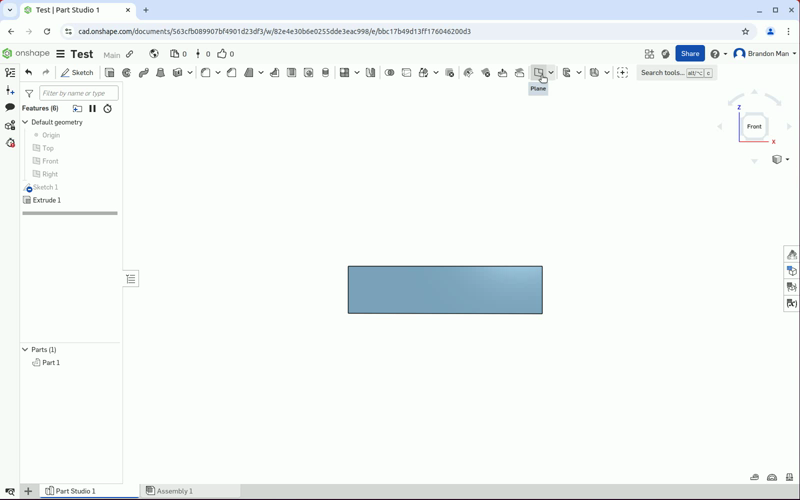
click(541, 75)
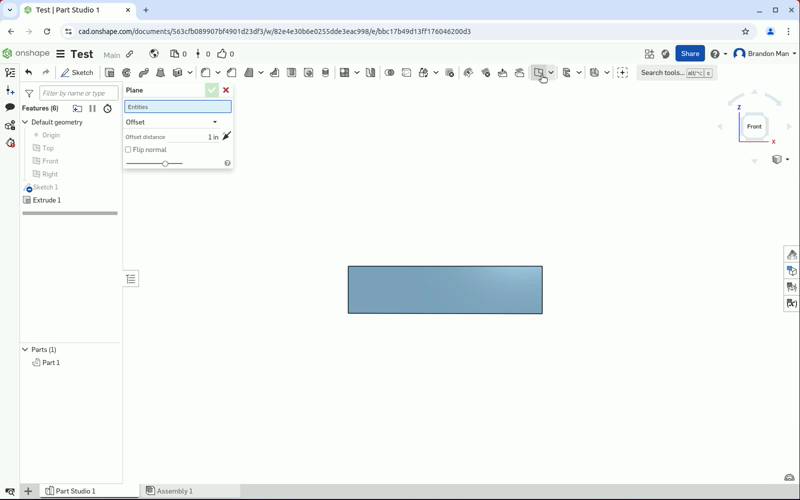
mouse_move(73, 163)
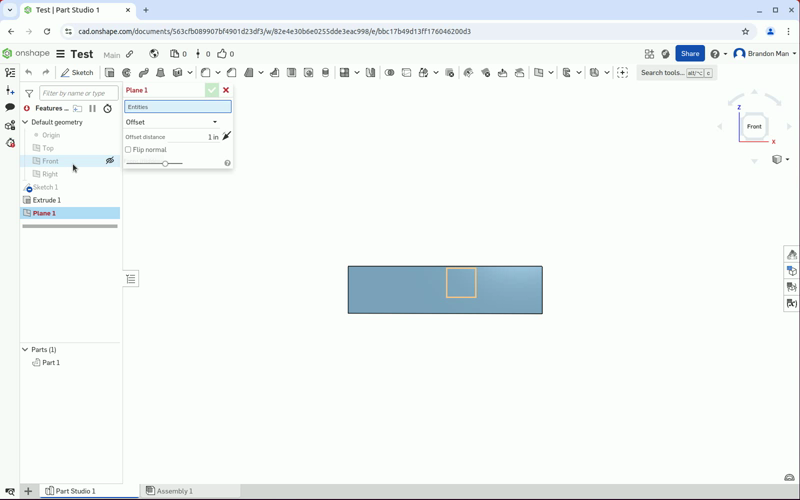
click(73, 163)
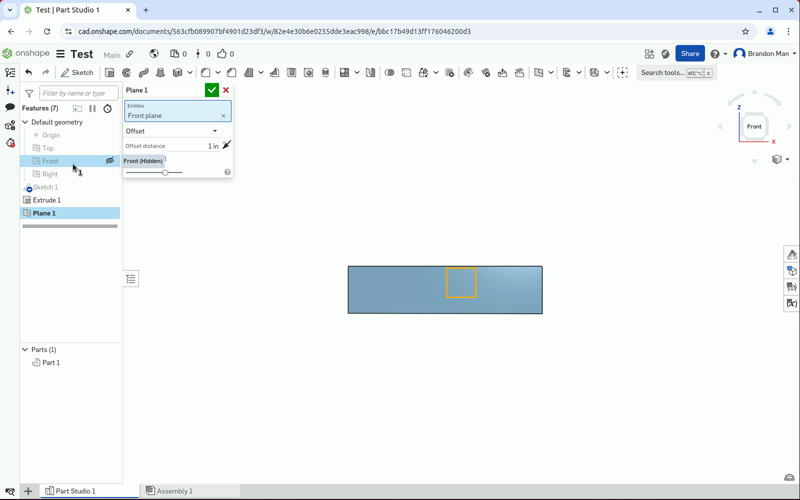
key(tab, 2)
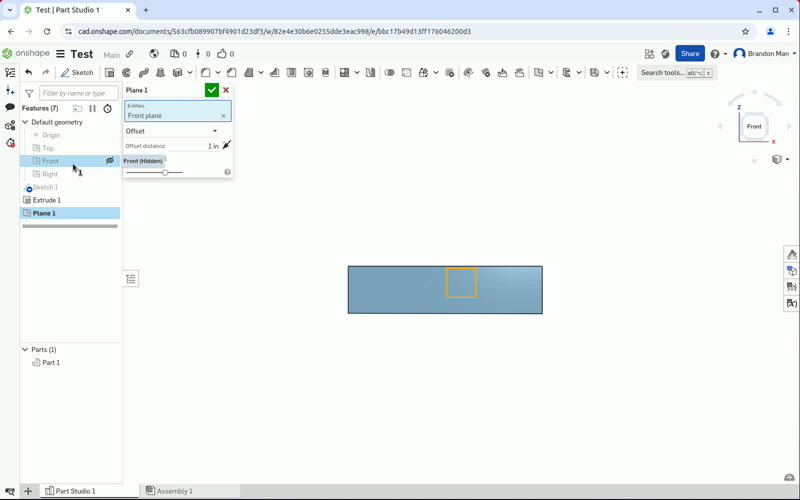
text(1.91)
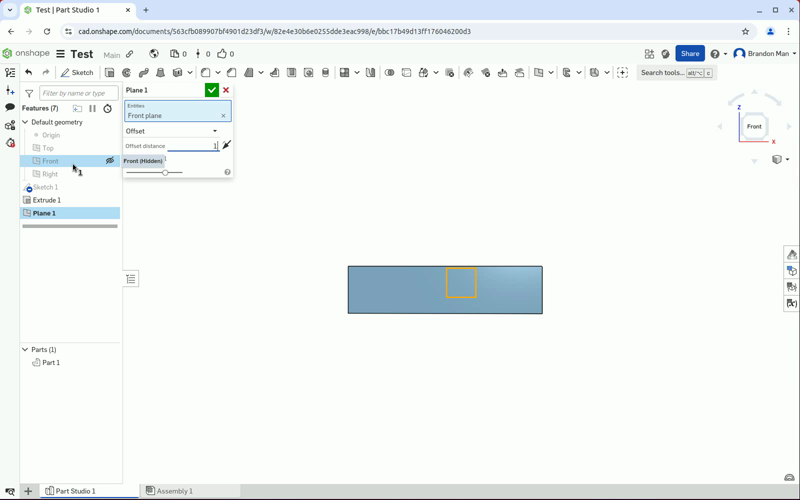
key(enter, 2)
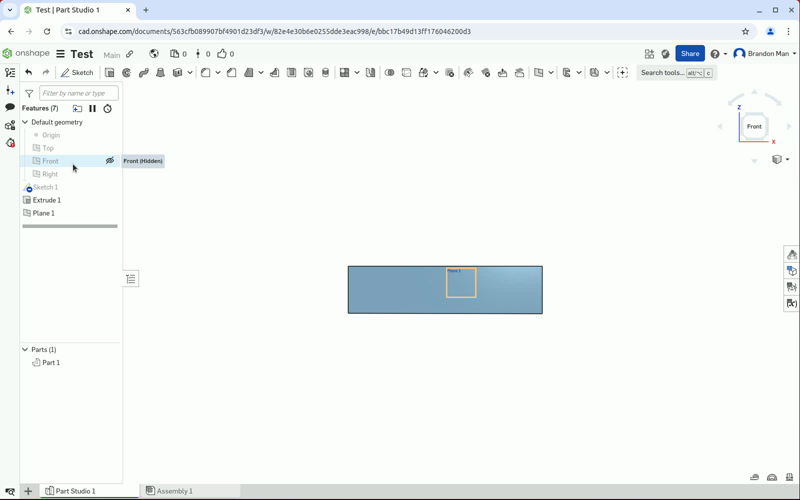
key(shift+s)
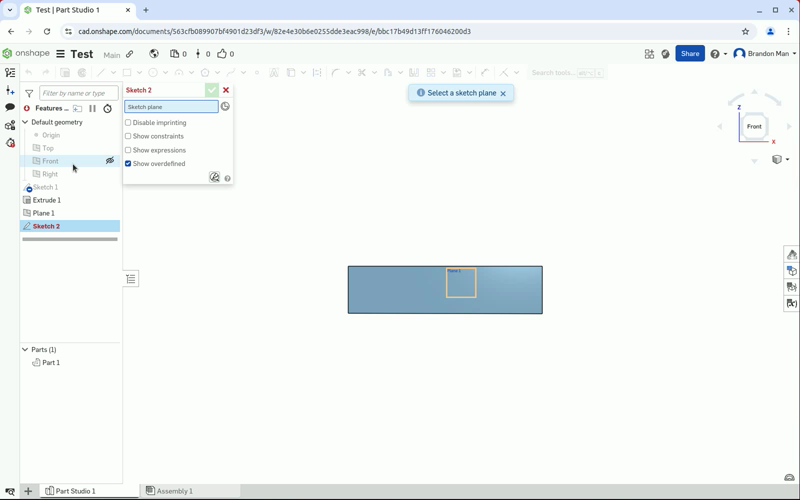
mouse_move(73, 215)
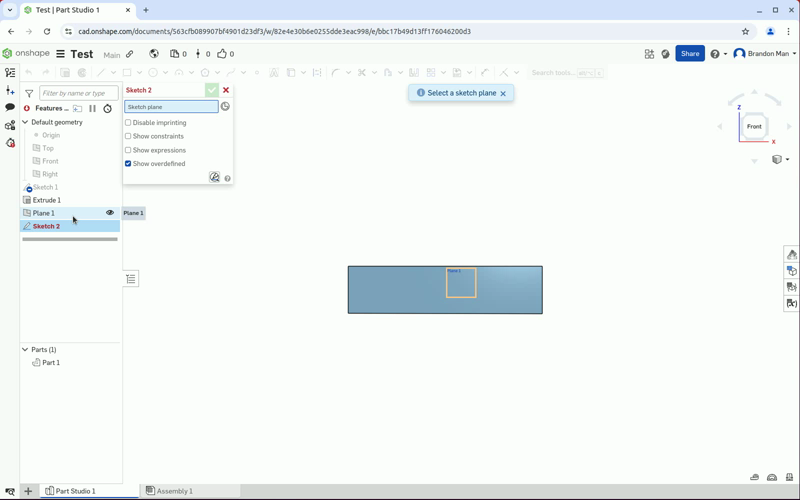
click(73, 215)
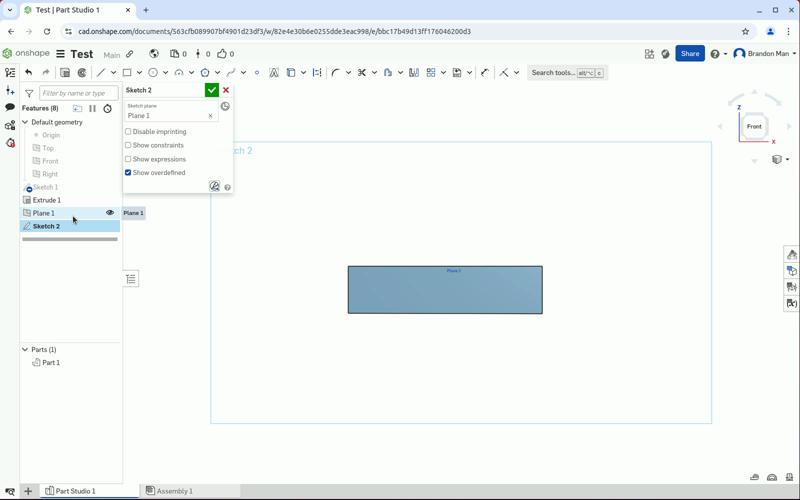
mouse_move(73, 352)
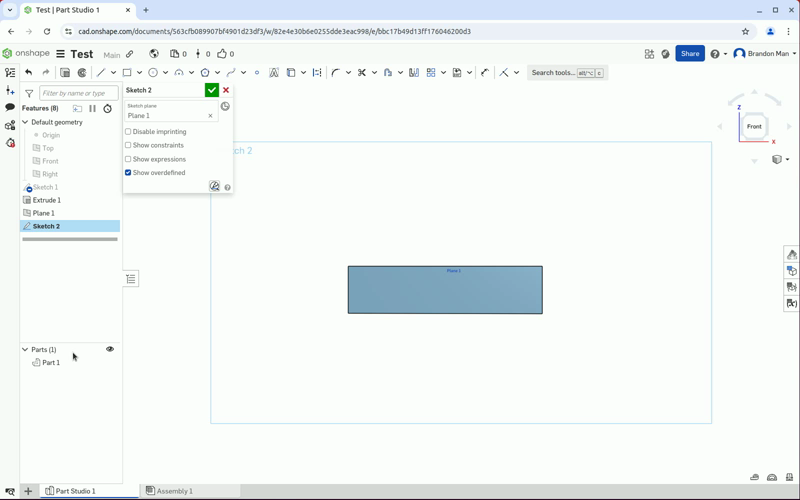
key(y)
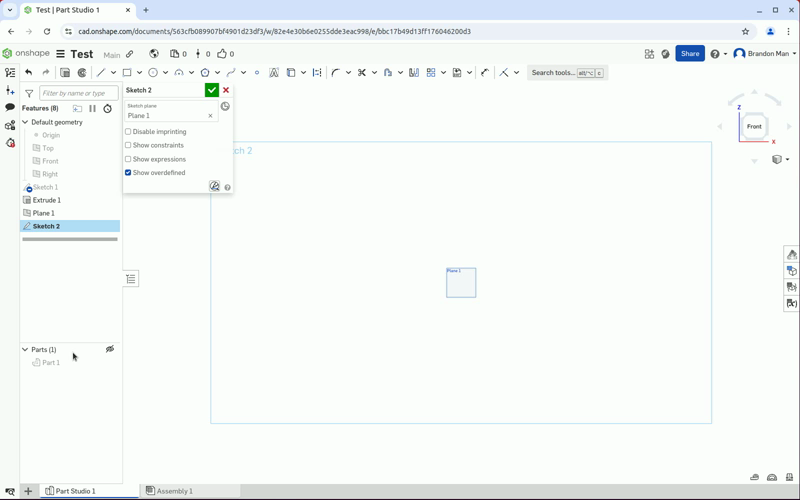
key(c)
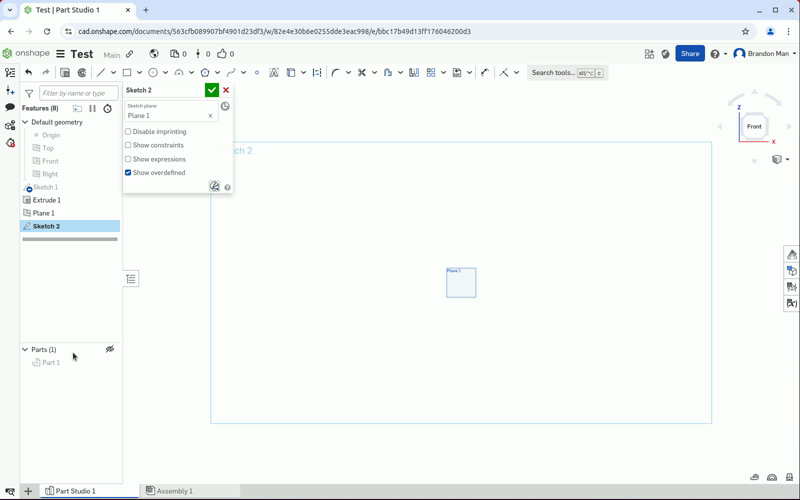
key_down(shift)
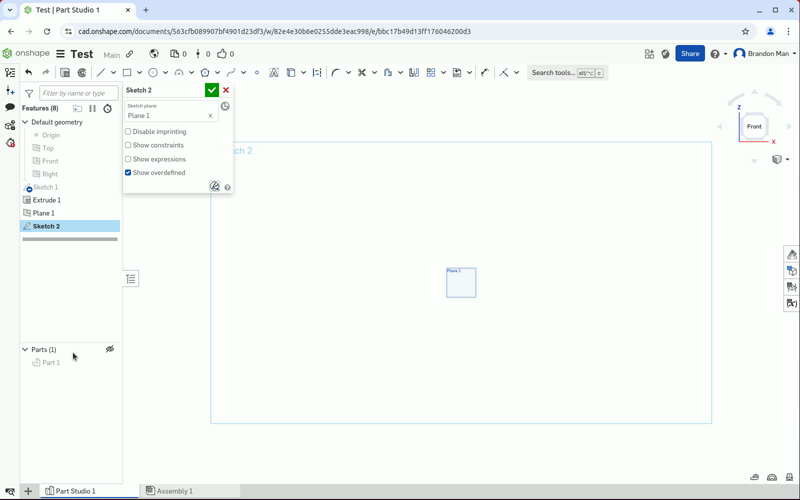
mouse_move(353, 290)
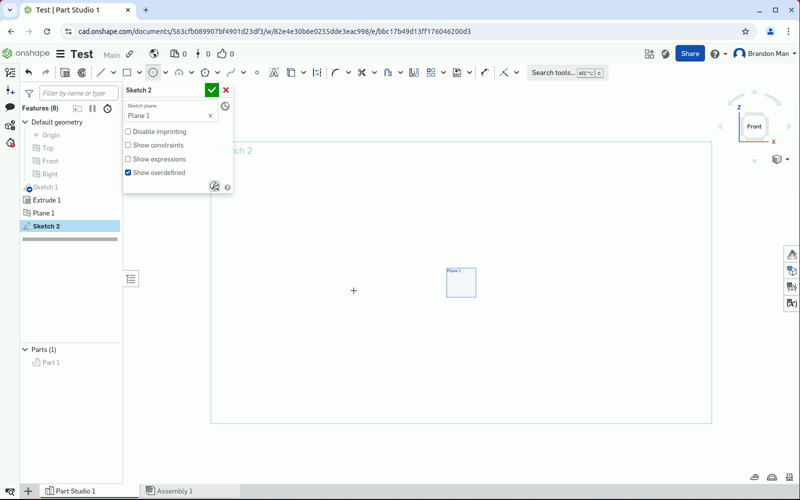
click(353, 290)
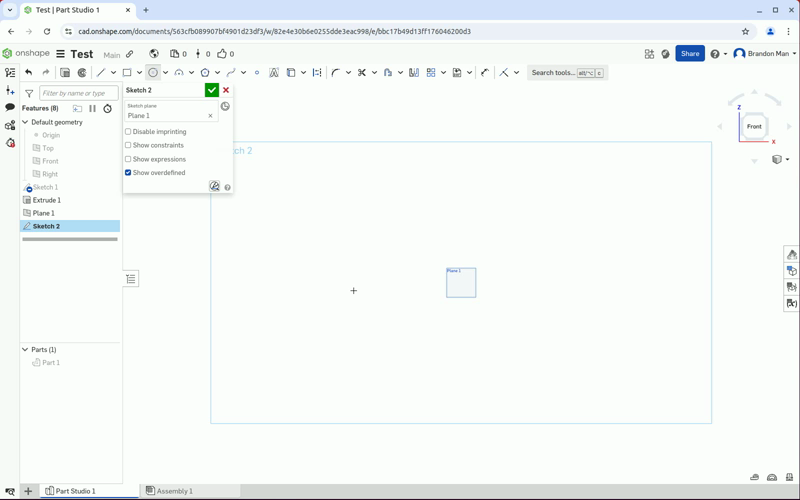
key_up(shift)
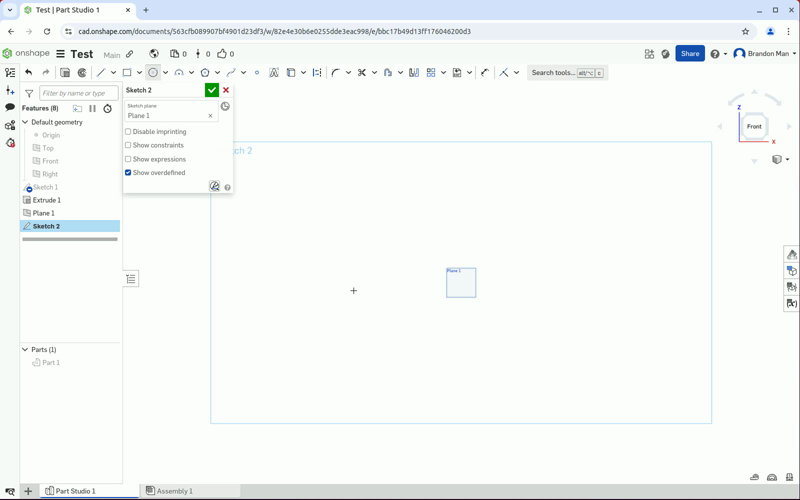
mouse_move(357, 290)
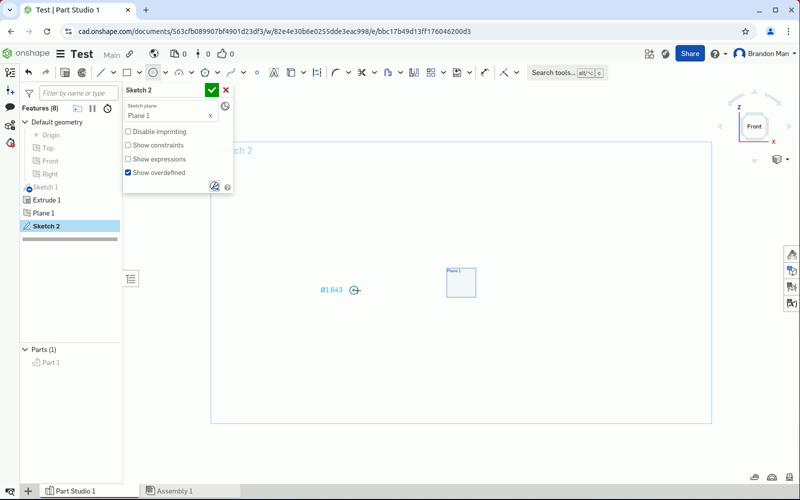
click(357, 290)
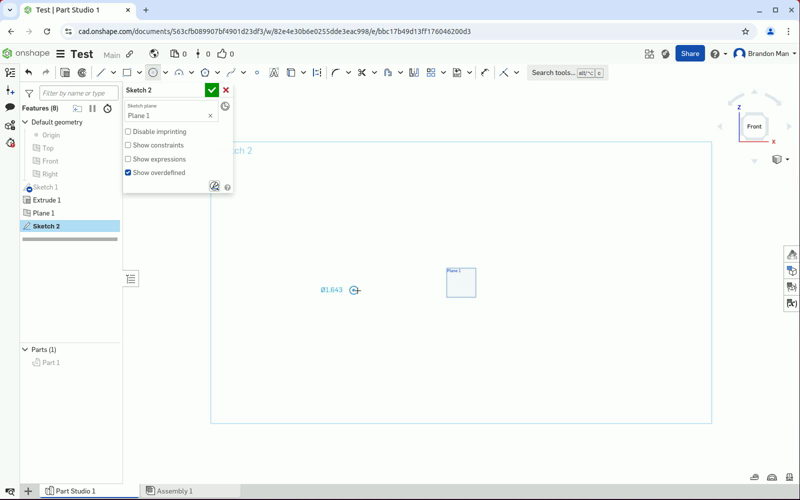
key(esc)
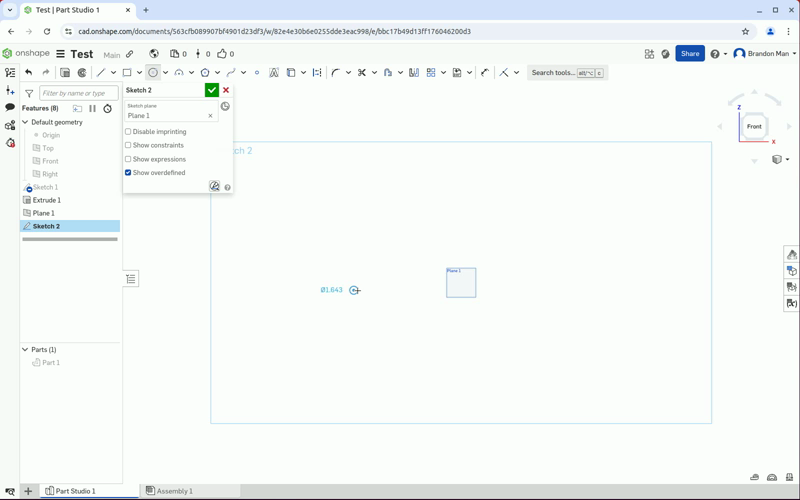
mouse_move(349, 290)
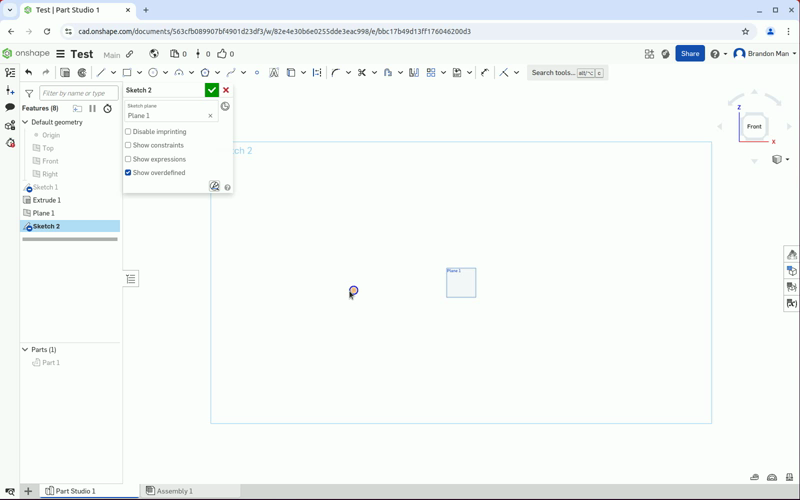
scroll(6)
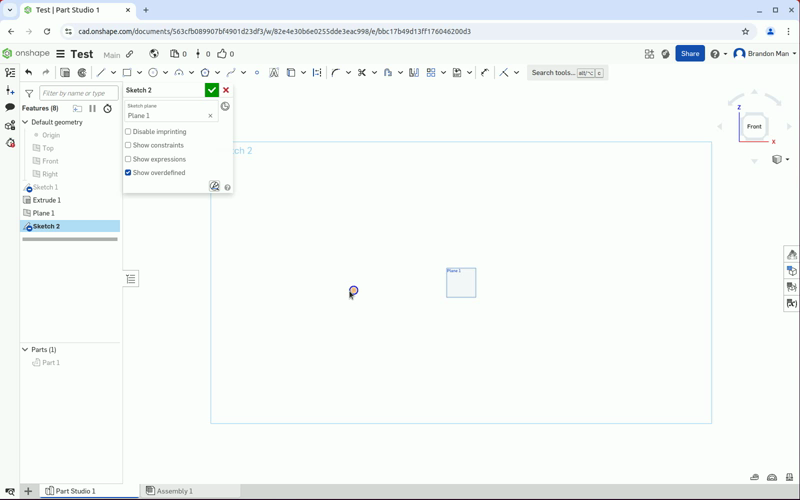
scroll(6)
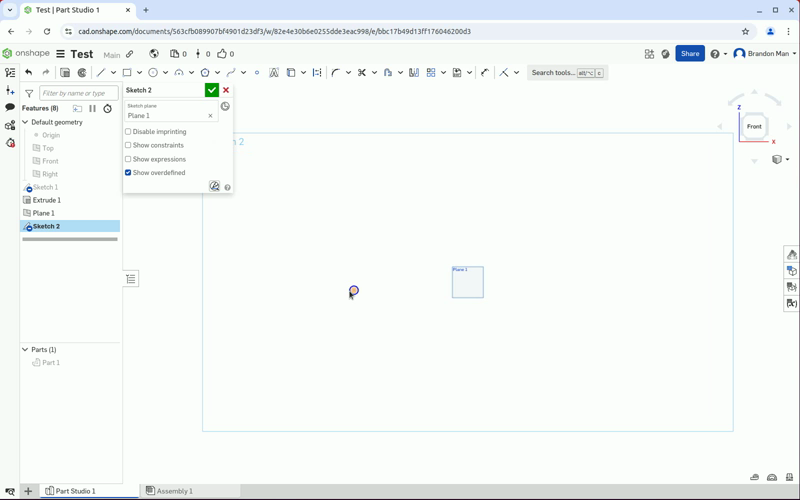
scroll(6)
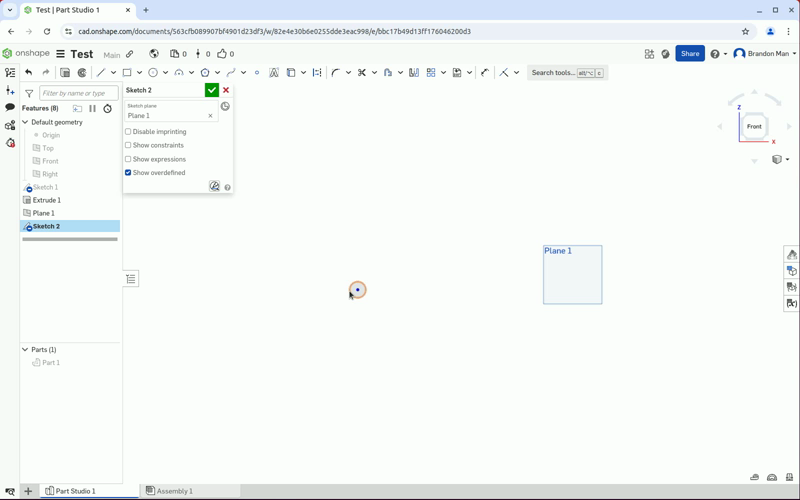
scroll(6)
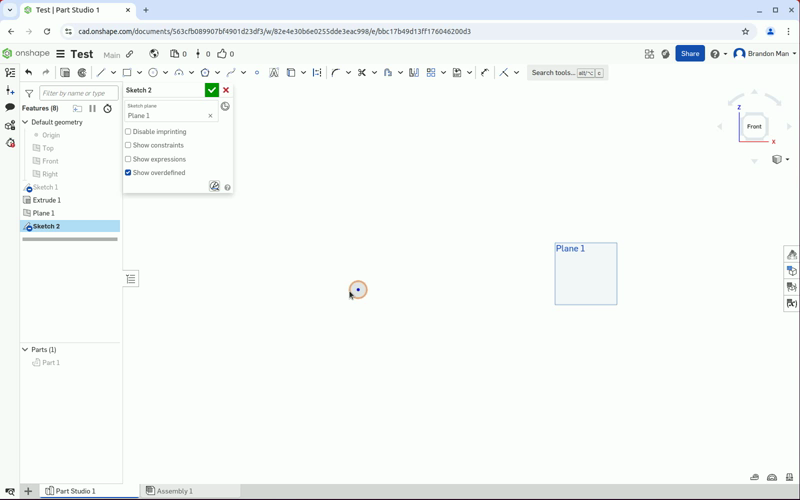
scroll(6)
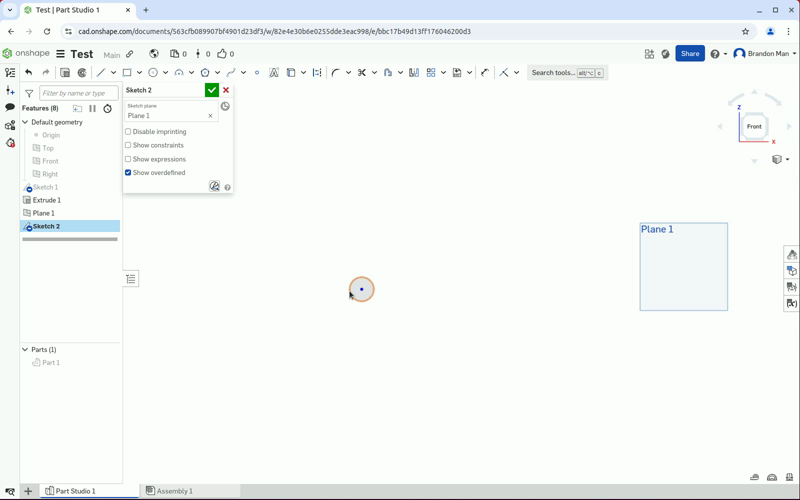
scroll(6)
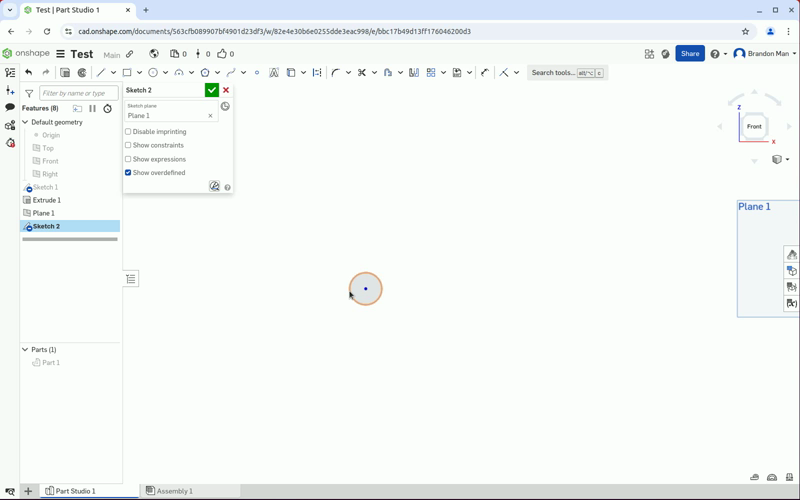
scroll(6)
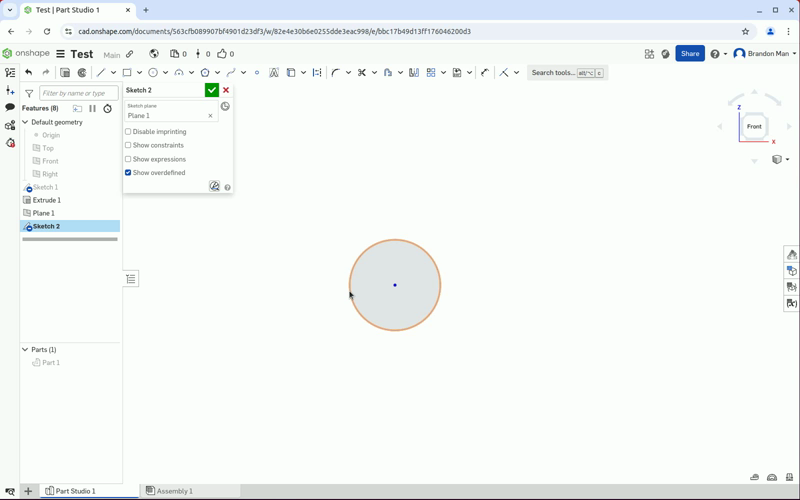
click(349, 290)
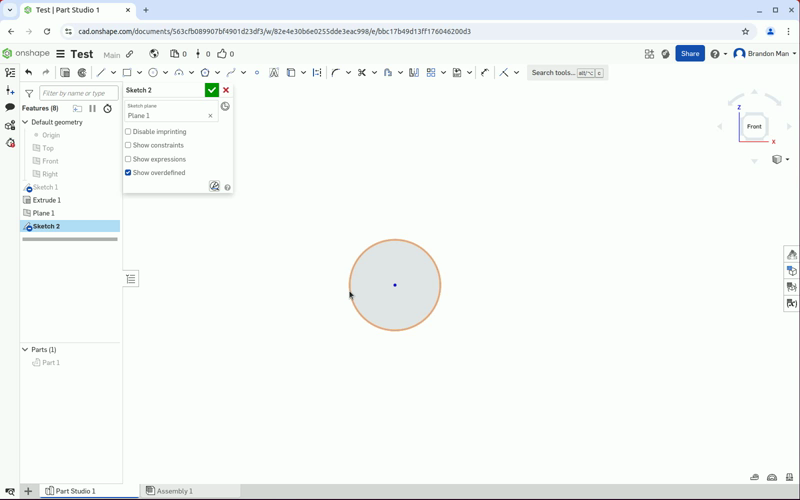
scroll(-6)
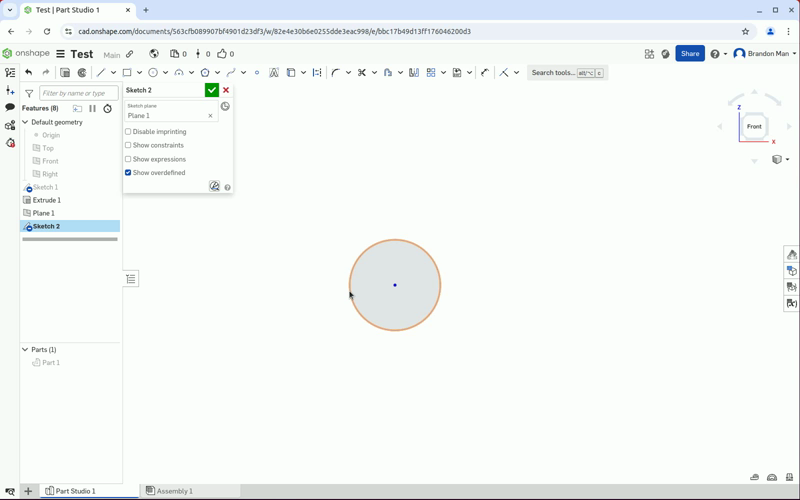
scroll(-6)
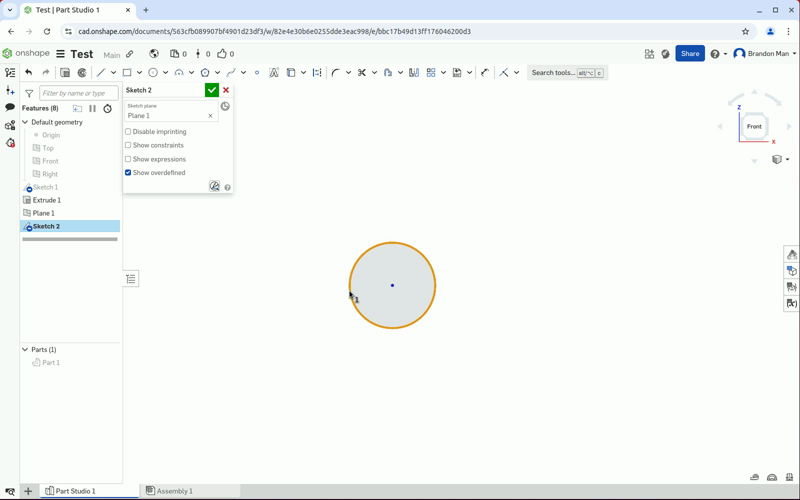
scroll(-6)
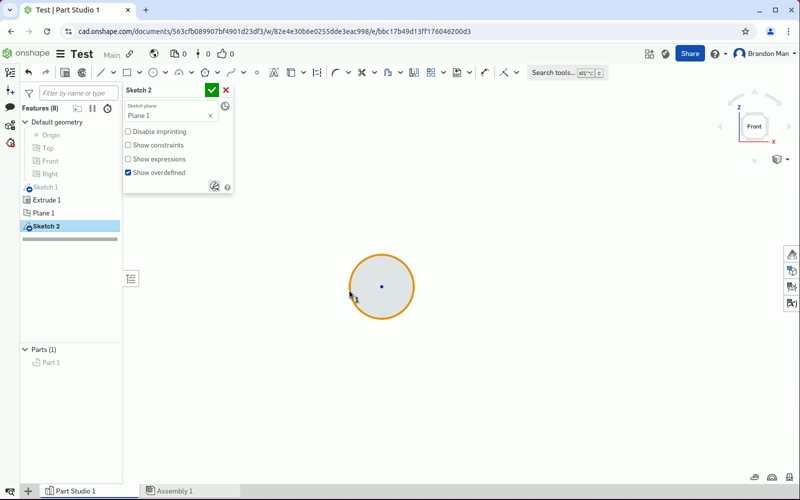
scroll(-6)
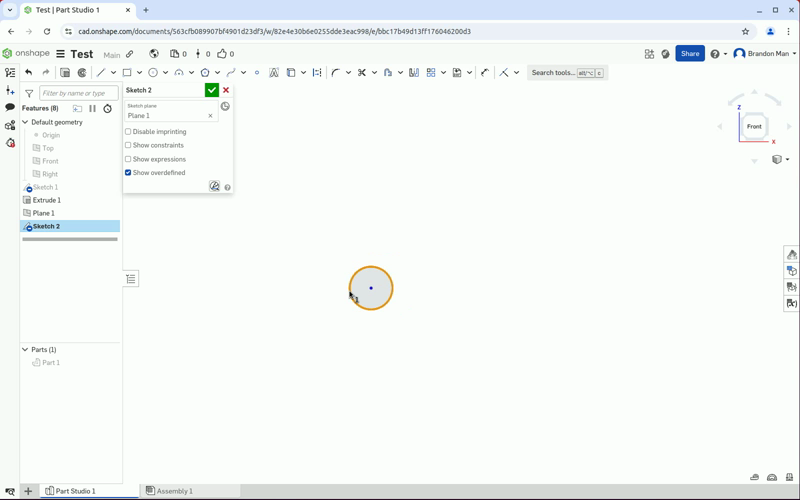
scroll(-6)
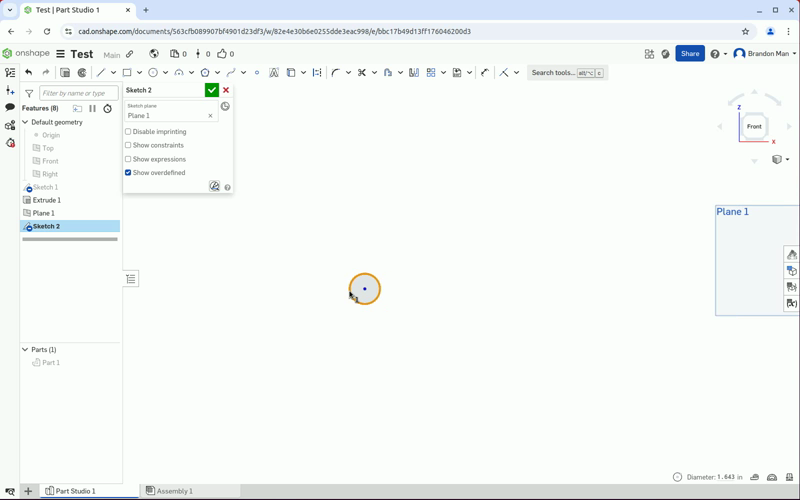
scroll(-6)
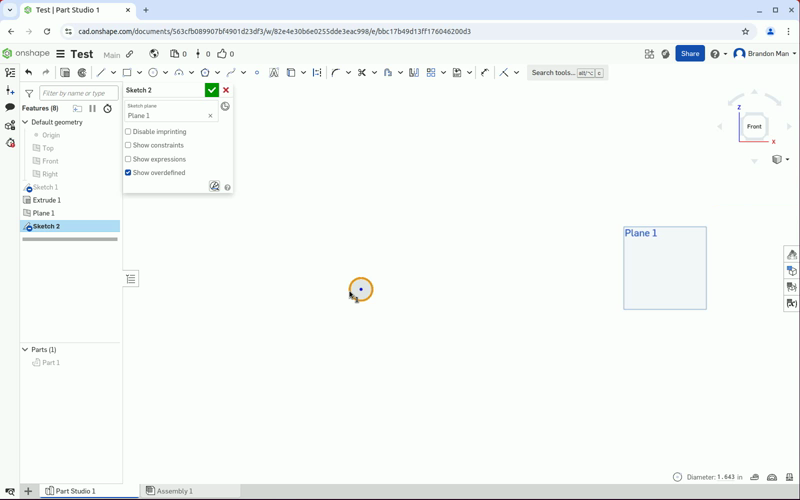
scroll(-6)
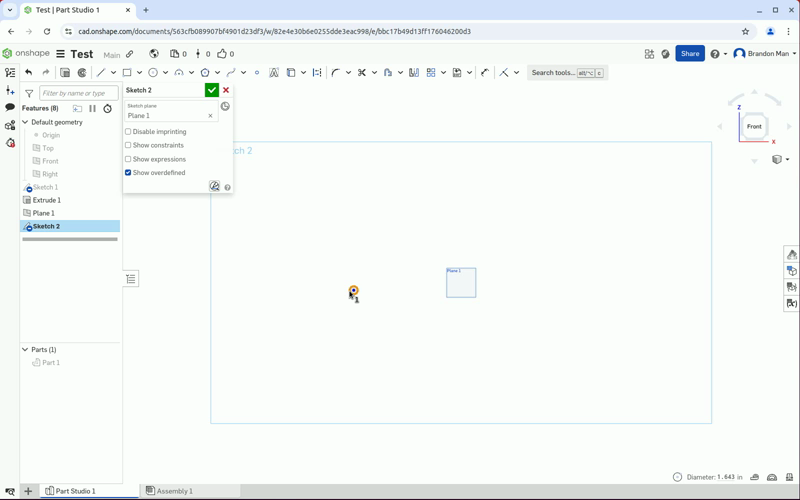
mouse_move(73, 352)
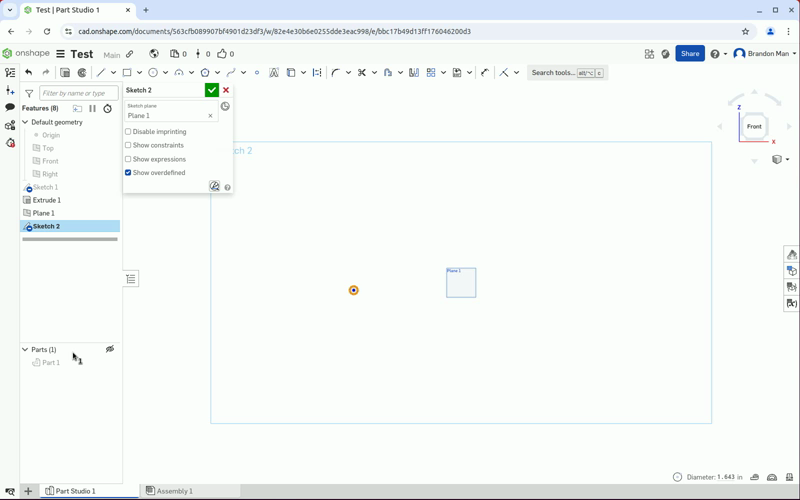
key(shift+y)
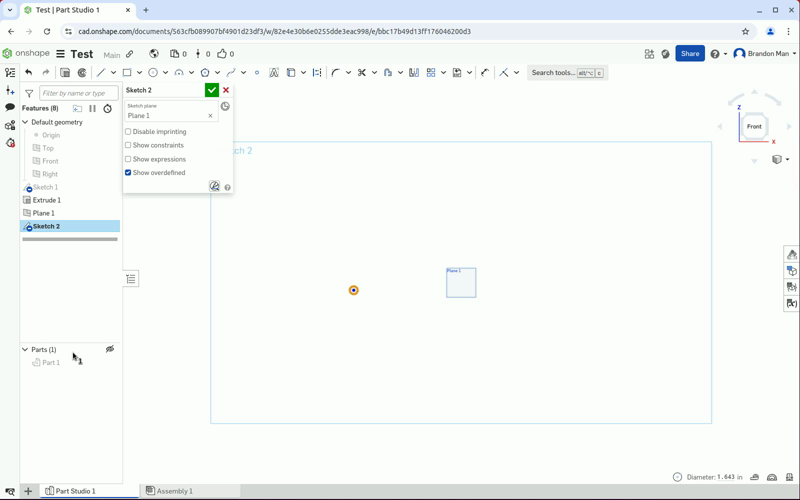
key(shift+e)
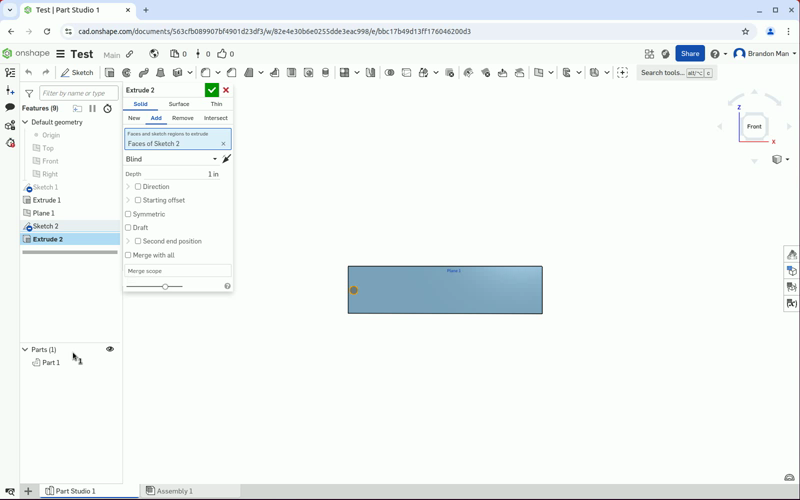
mouse_move(143, 106)
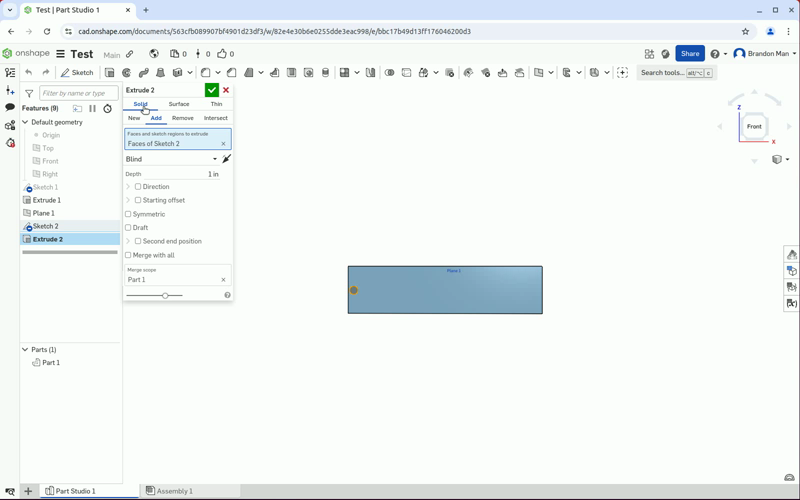
click(143, 106)
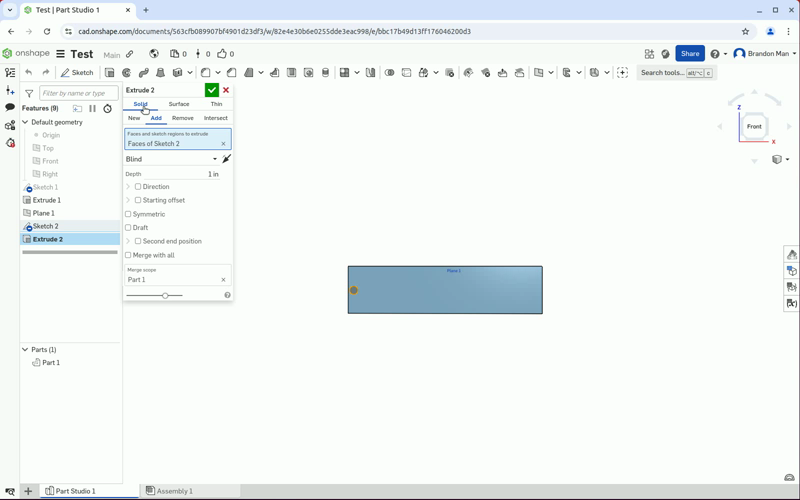
mouse_move(186, 120)
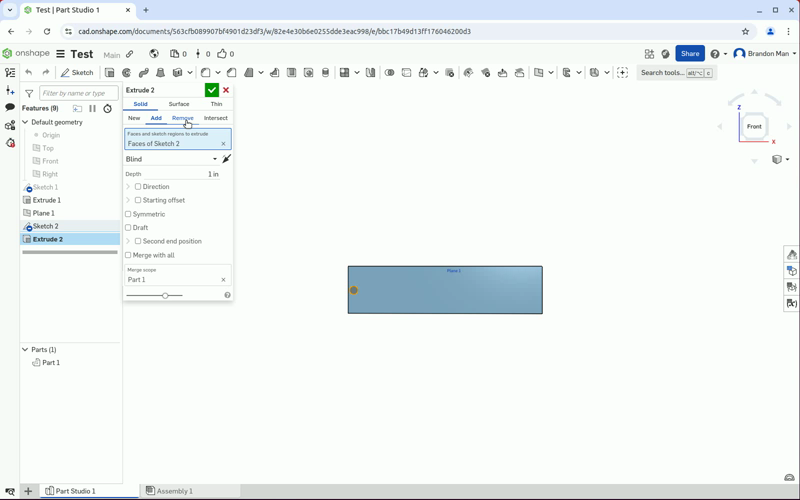
click(186, 120)
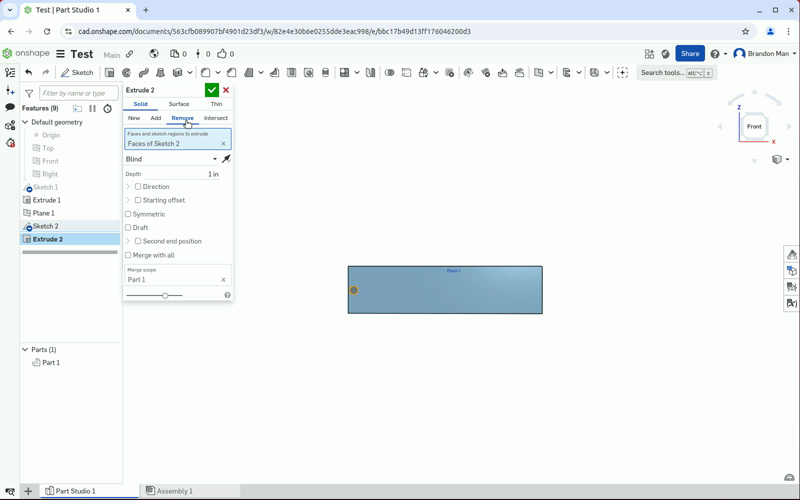
key(tab, 4)
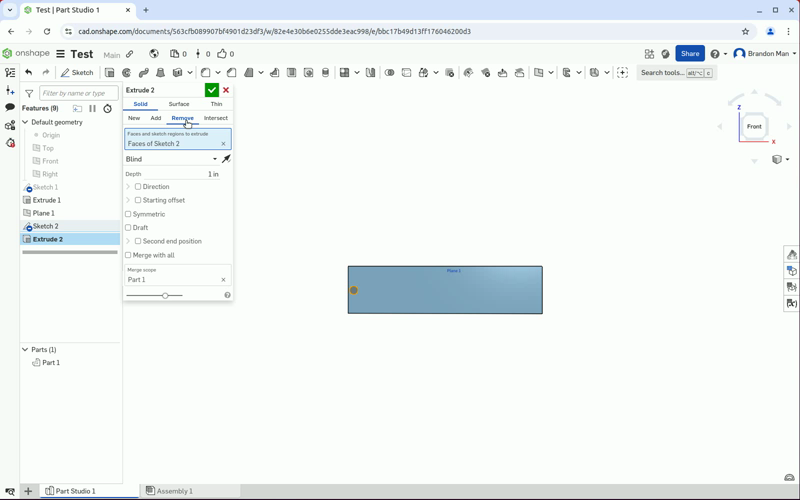
text(30.811)
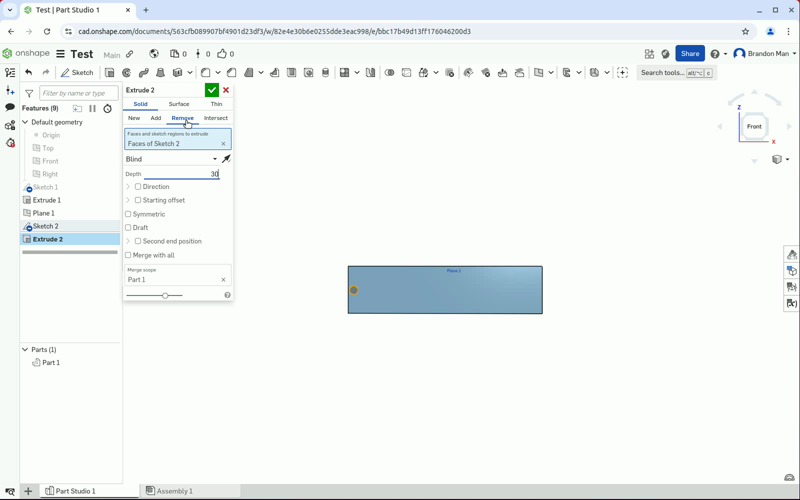
key(tab, 6)
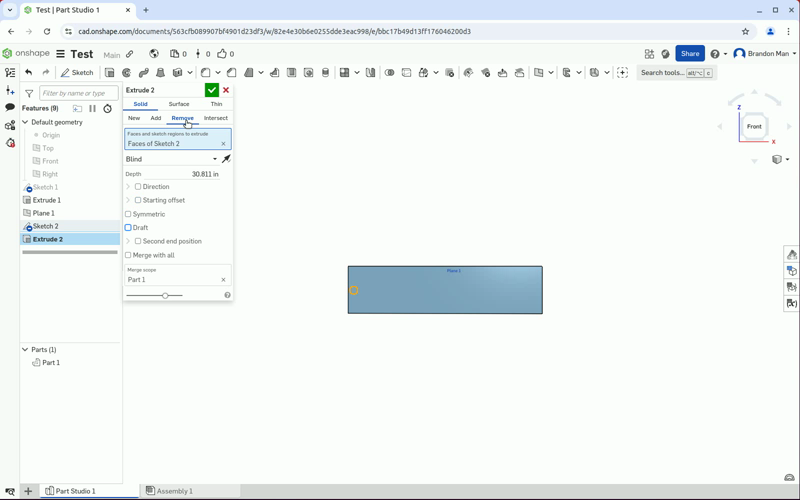
key(space)
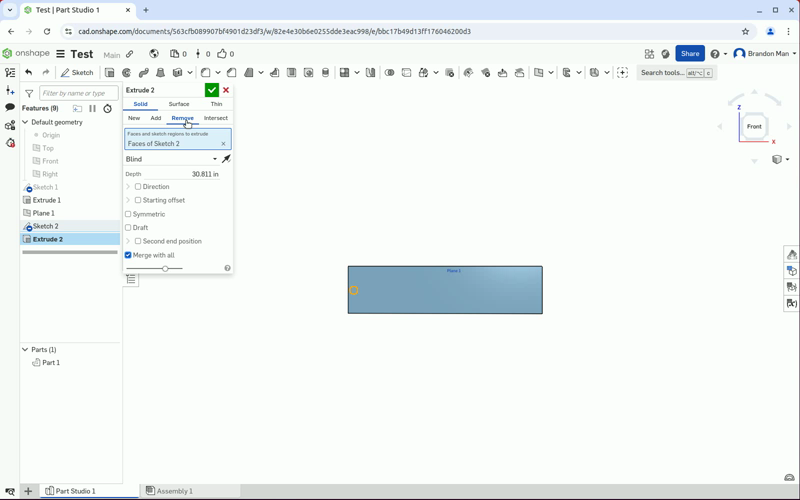
key(enter)
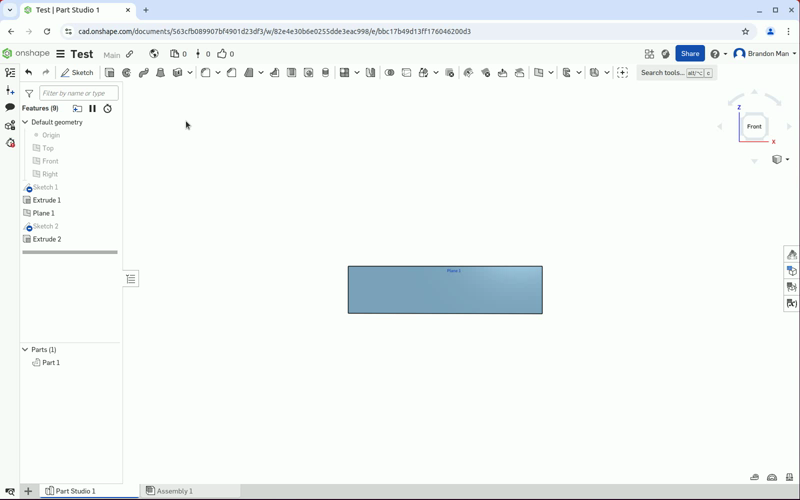
key(shift+h)
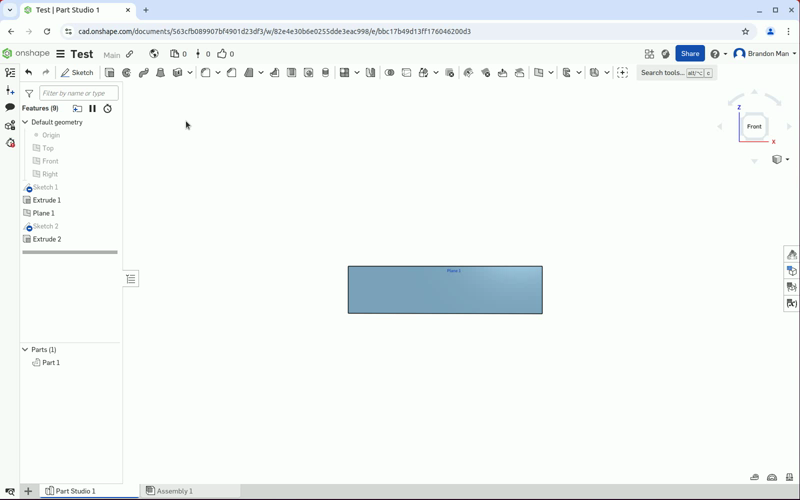
key(shift+h)
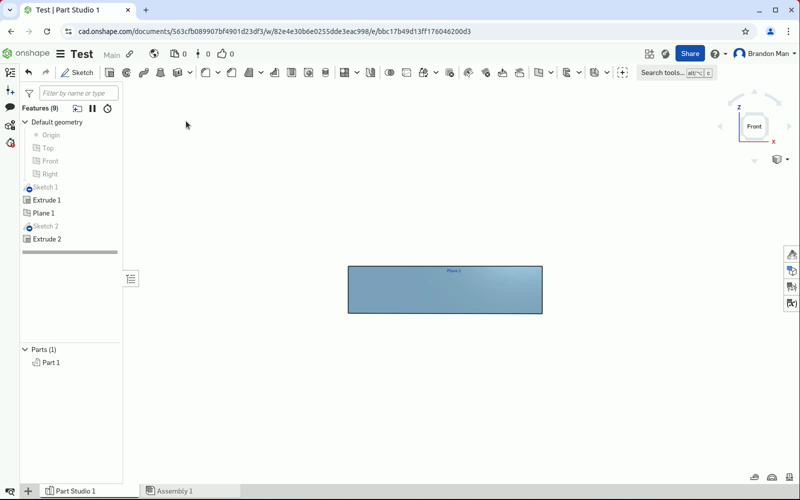
key(shift+7)
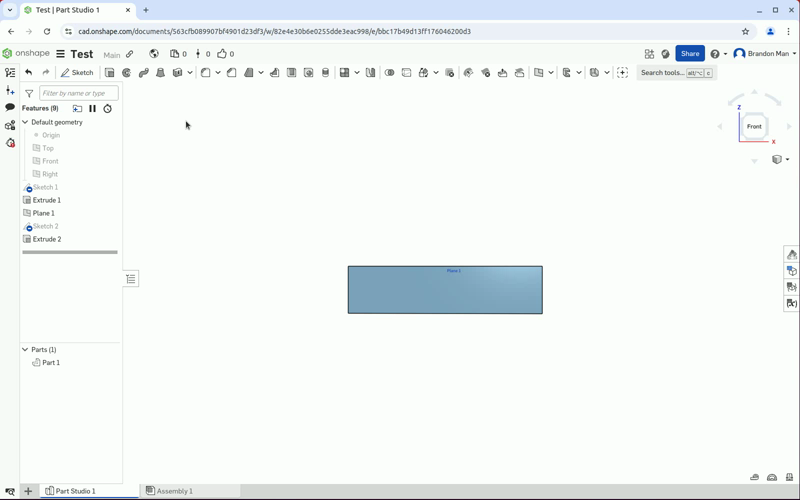
key(left, 2)
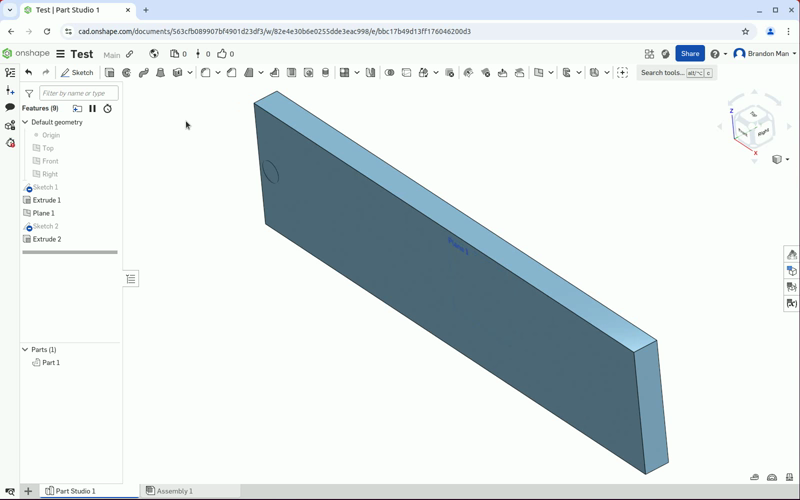
key(down, 2)
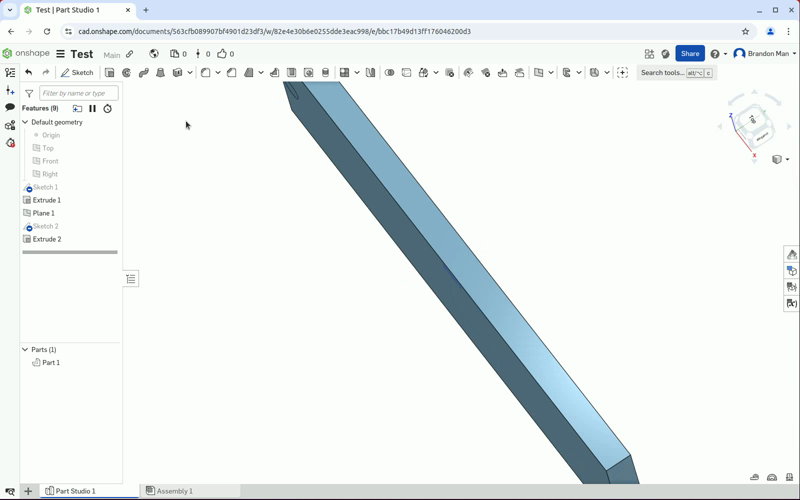
key(up, 2)
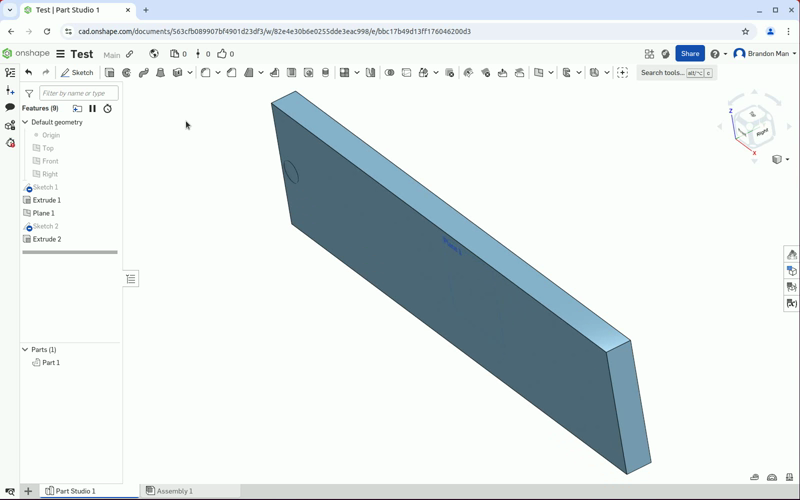
key(right, 2)
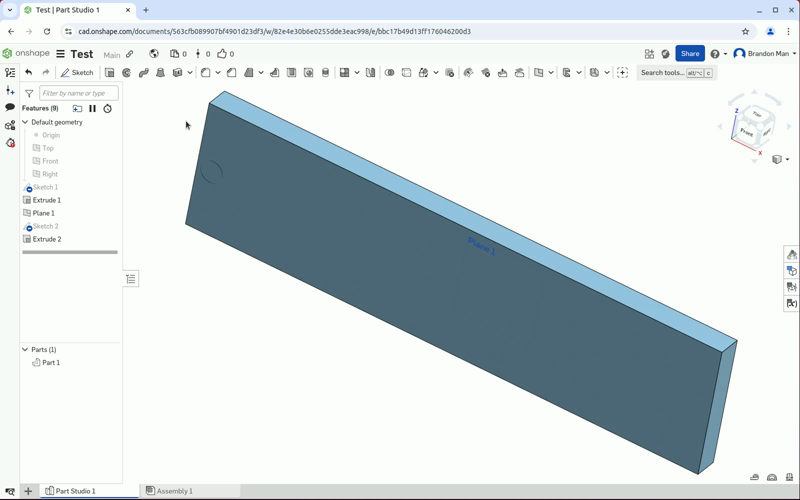
mouse_move(73, 189)
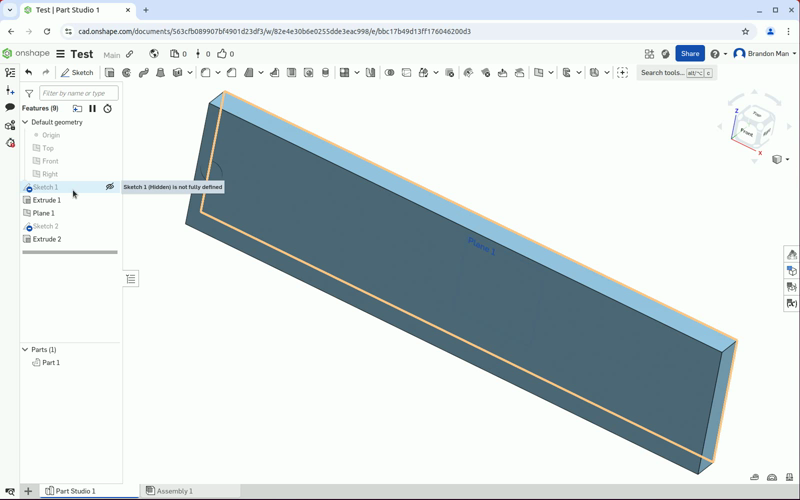
click(73, 189)